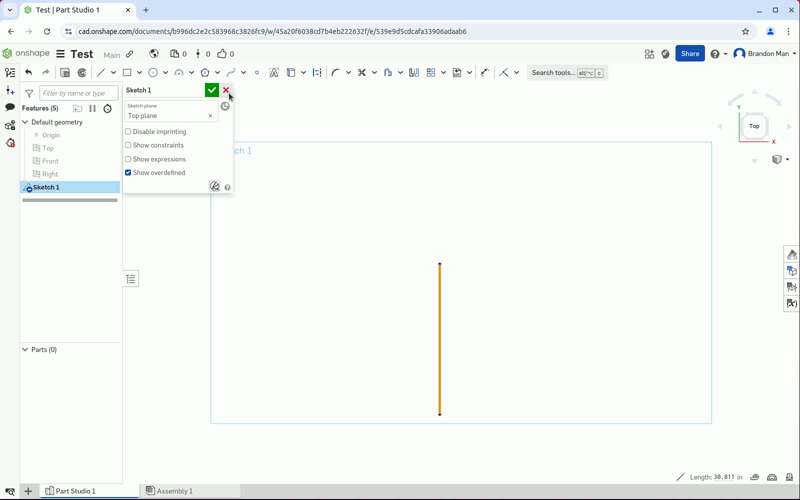
key(shift+h)
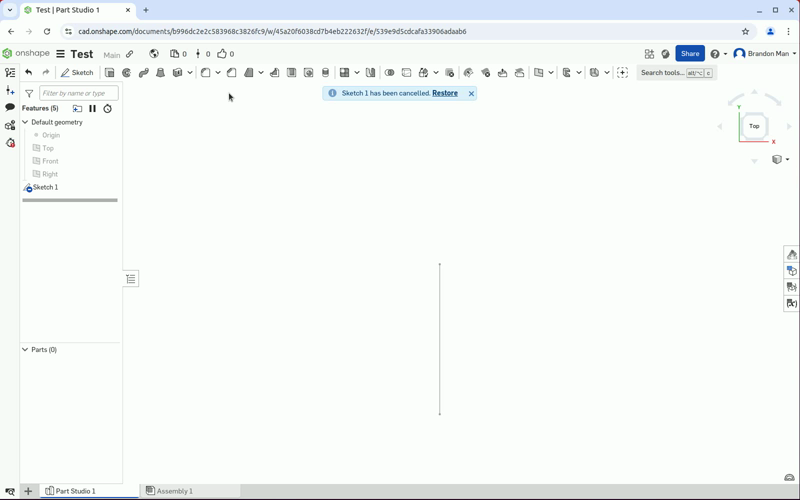
mouse_move(73, 352)
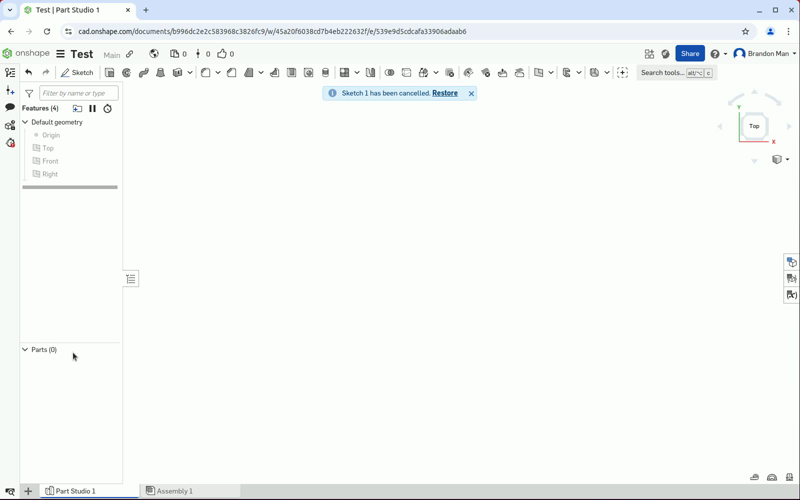
key(y)
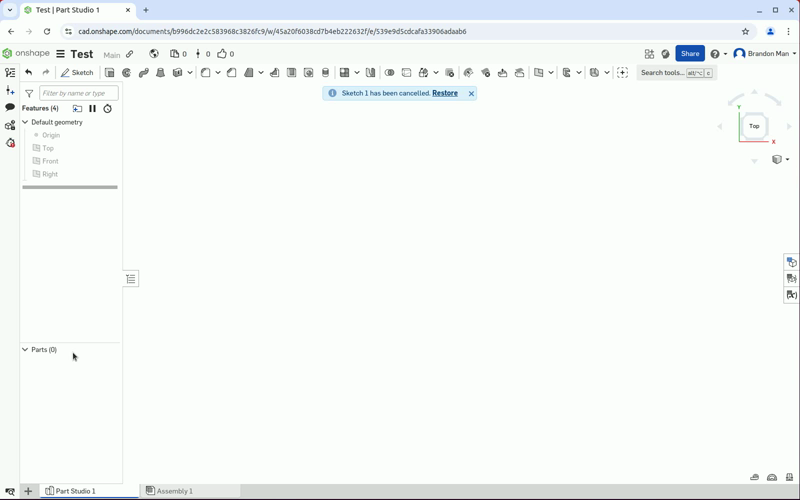
key(shift+p)
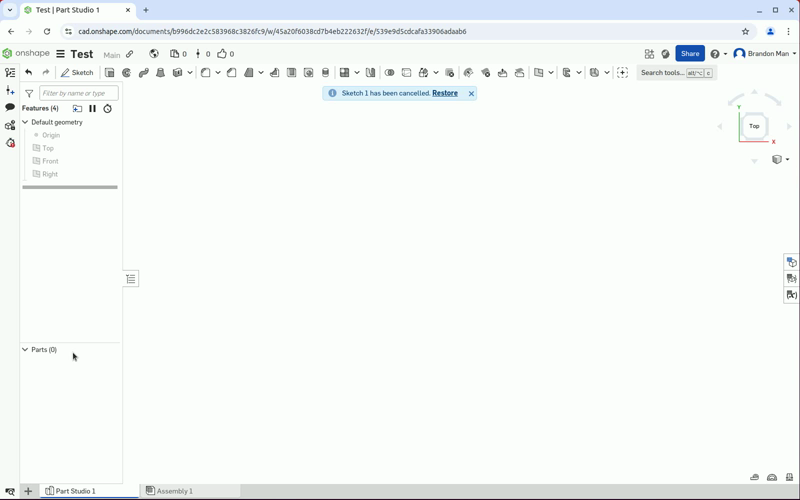
key(space)
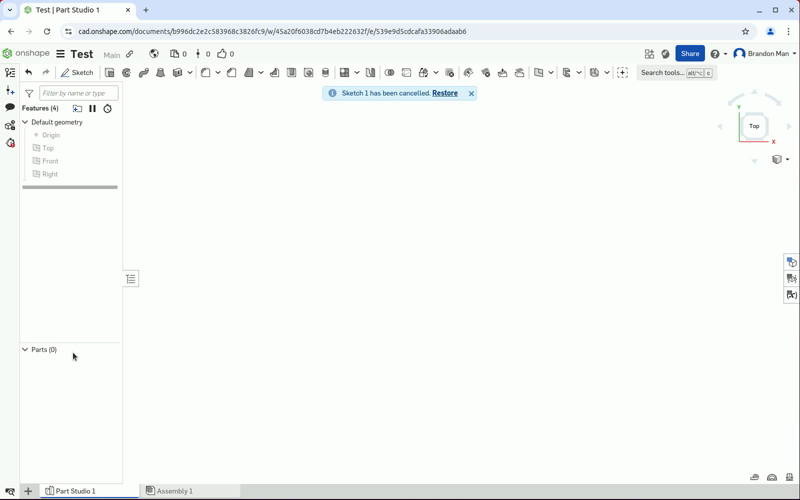
key_down(shift)
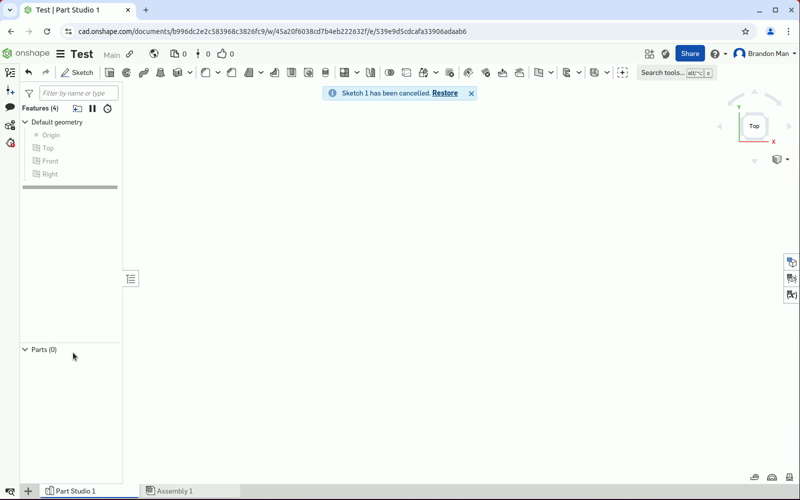
key(up)
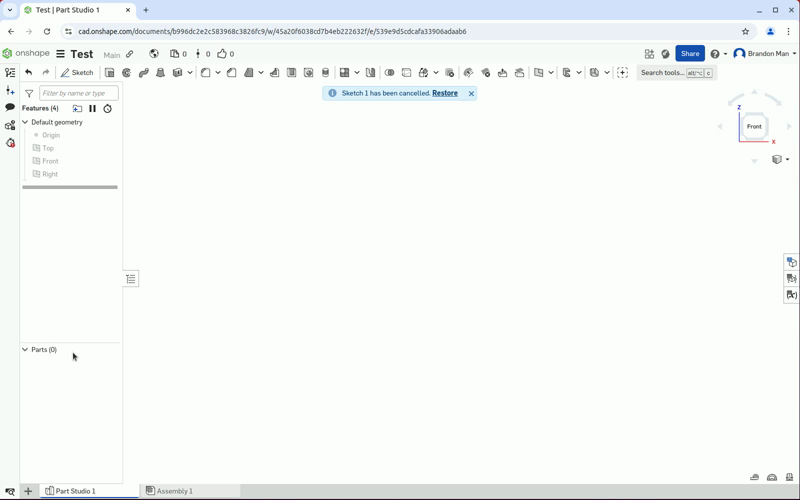
key_up(shift)
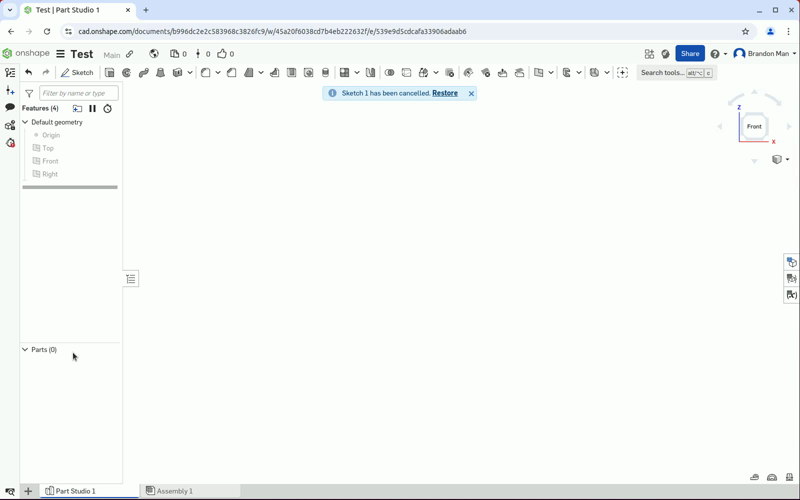
mouse_move(73, 352)
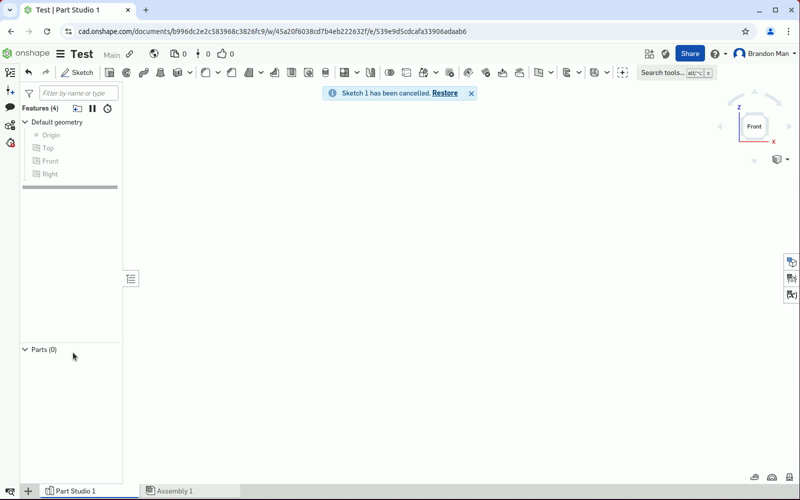
key(shift+y)
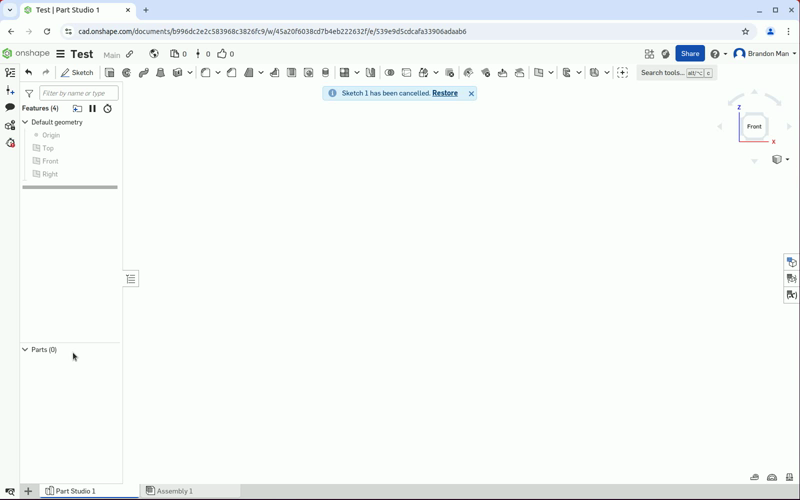
key(shift+s)
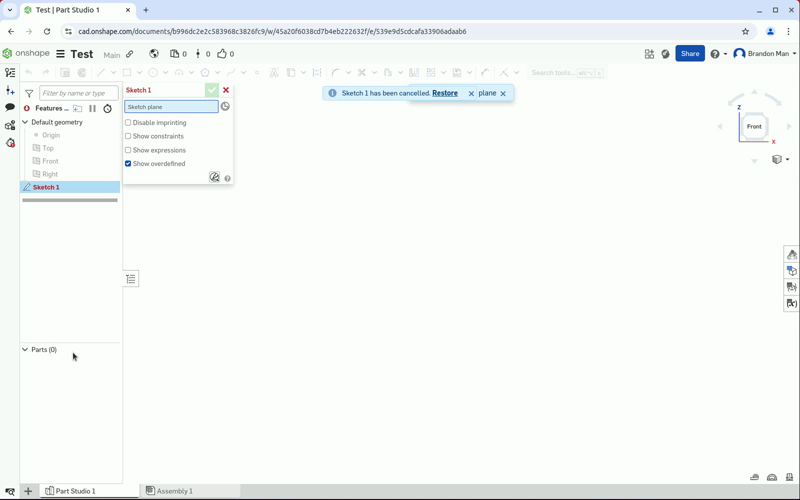
mouse_move(73, 163)
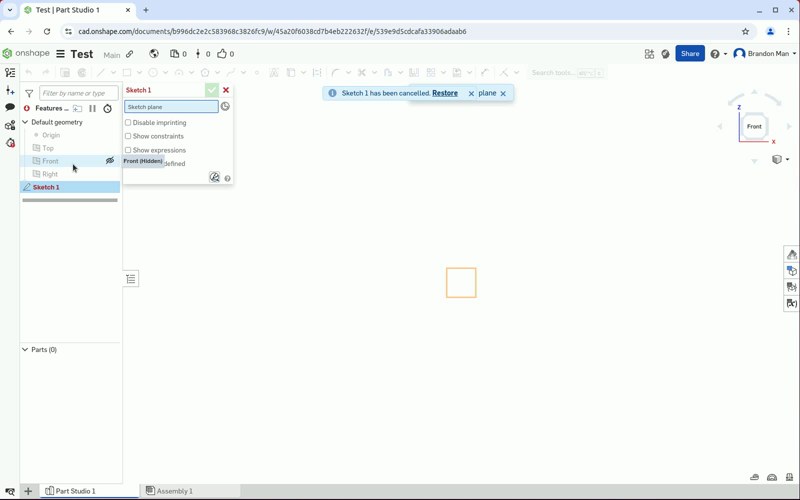
click(73, 163)
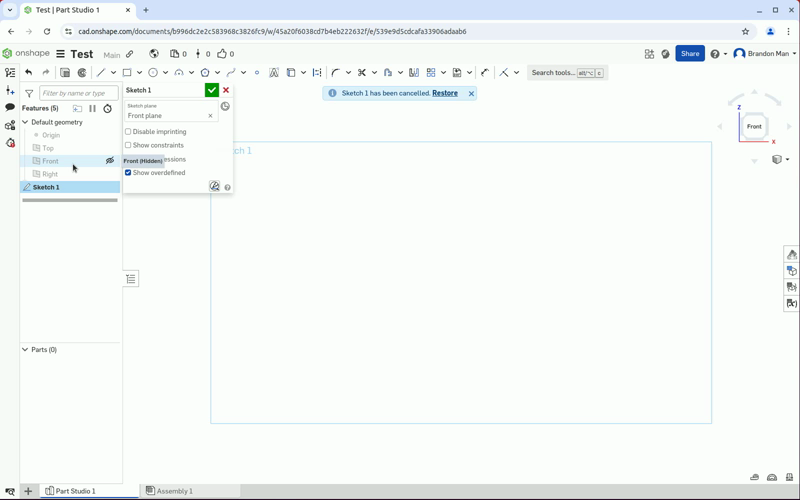
mouse_move(73, 352)
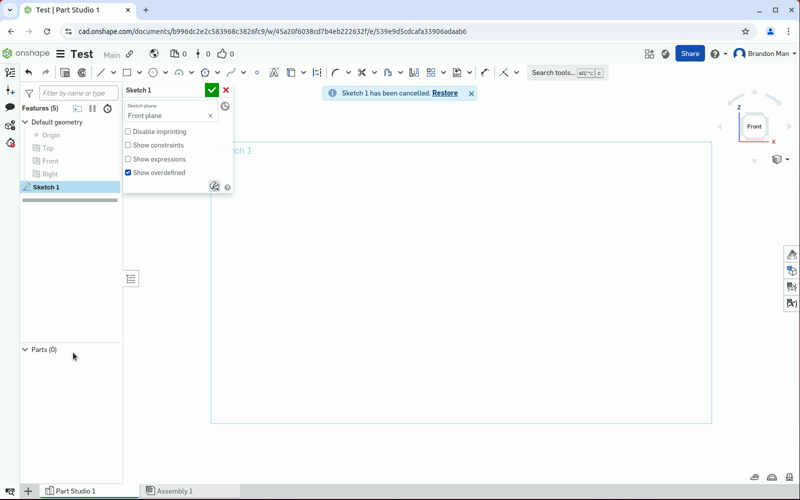
key(y)
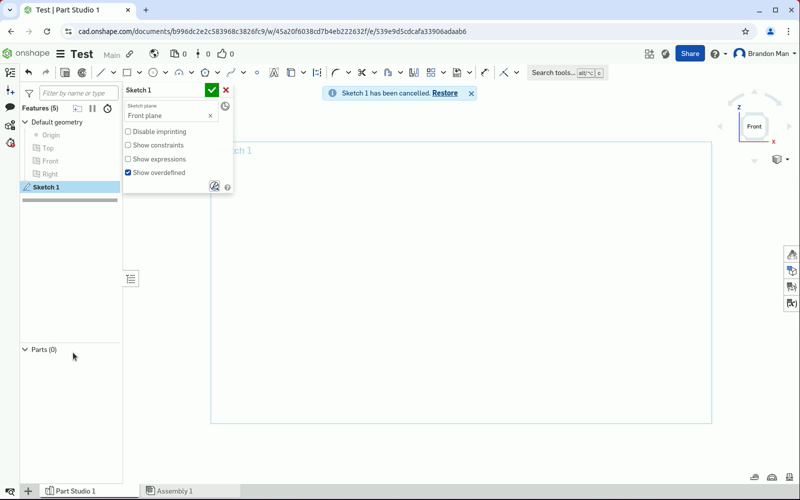
key(a)
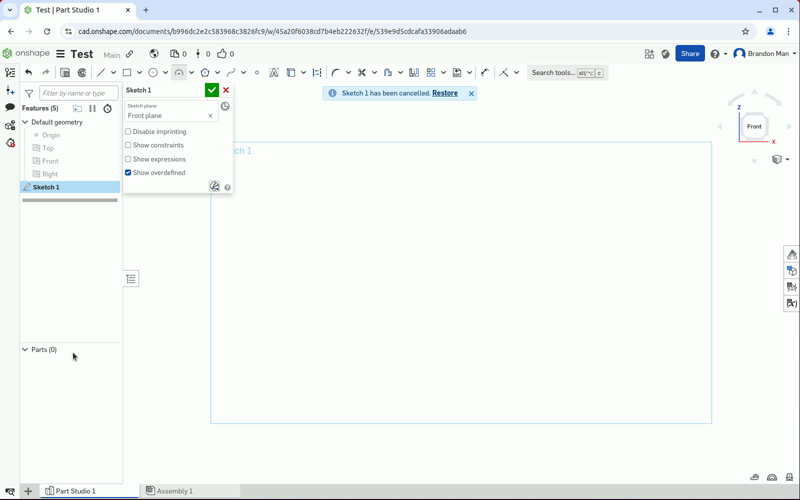
key_down(shift)
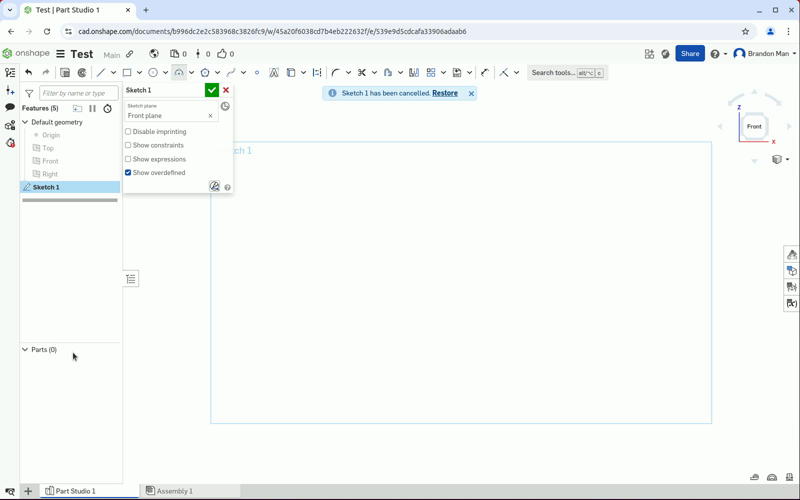
mouse_move(414, 315)
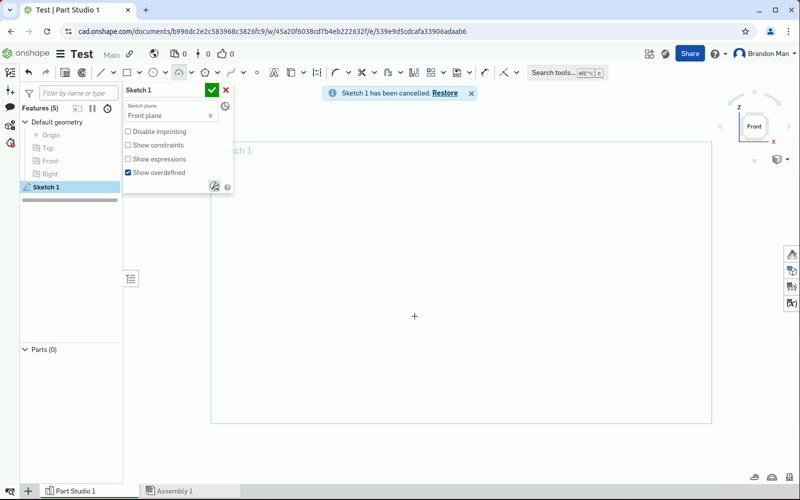
click(414, 315)
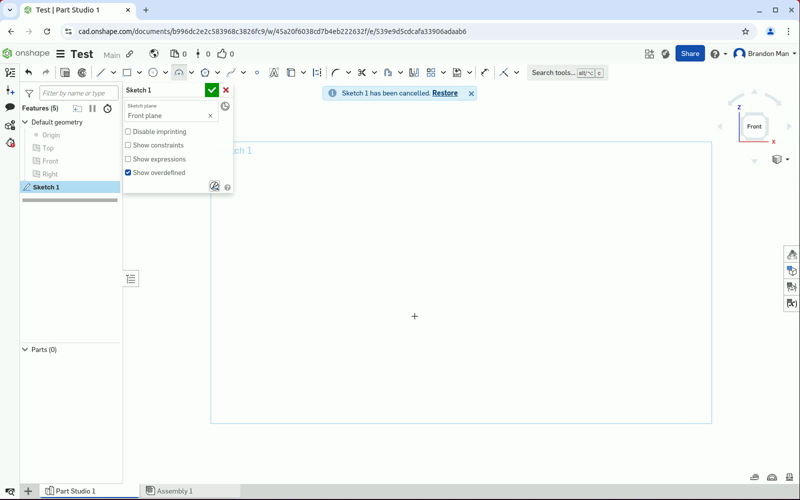
key_up(shift)
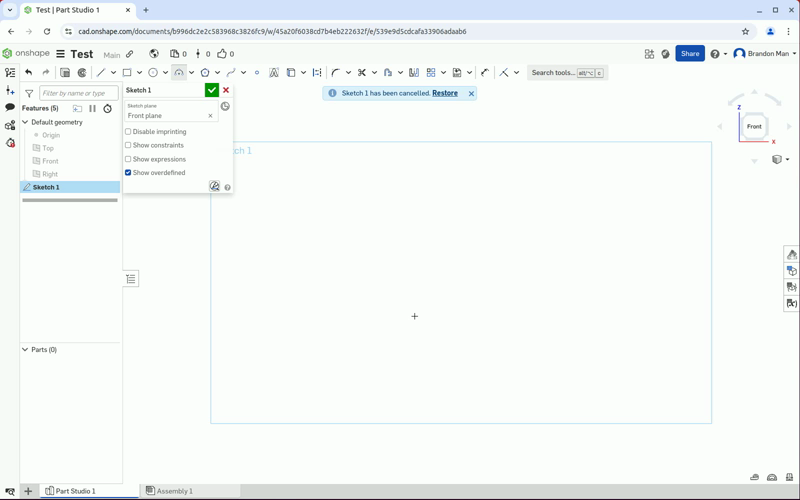
key_down(shift)
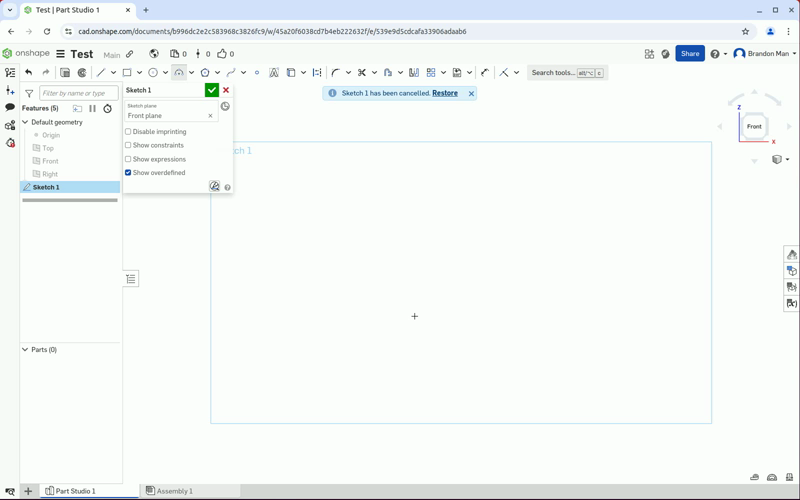
mouse_move(433, 333)
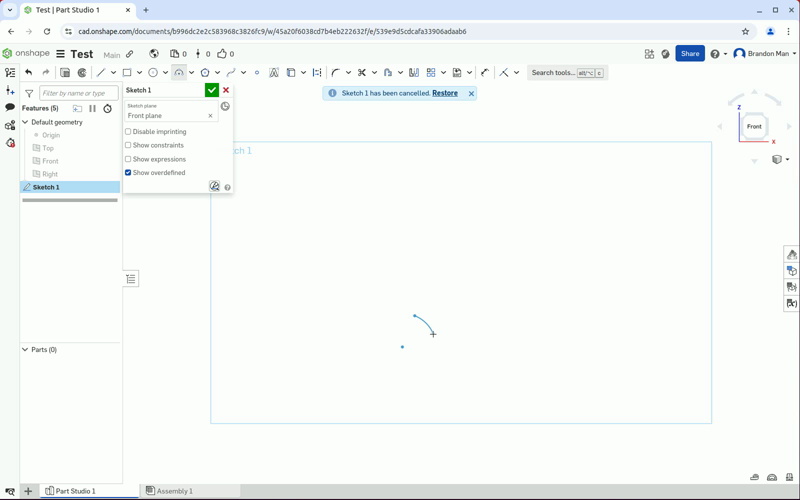
click(433, 333)
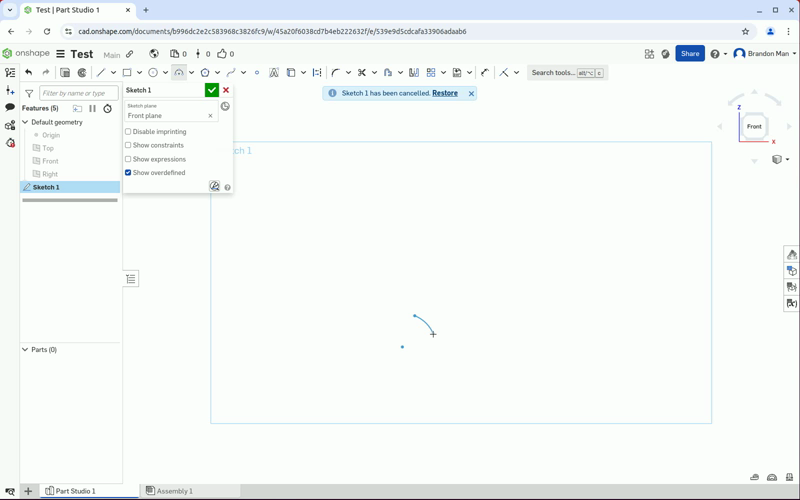
mouse_move(420, 328)
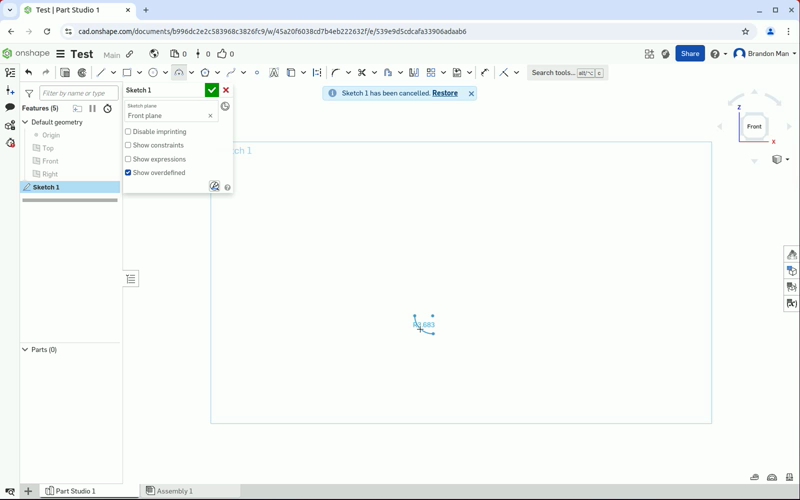
click(420, 328)
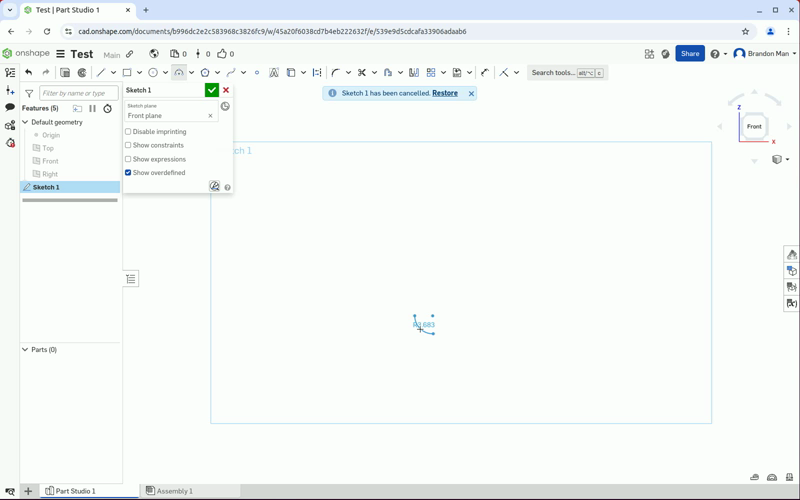
key_up(shift)
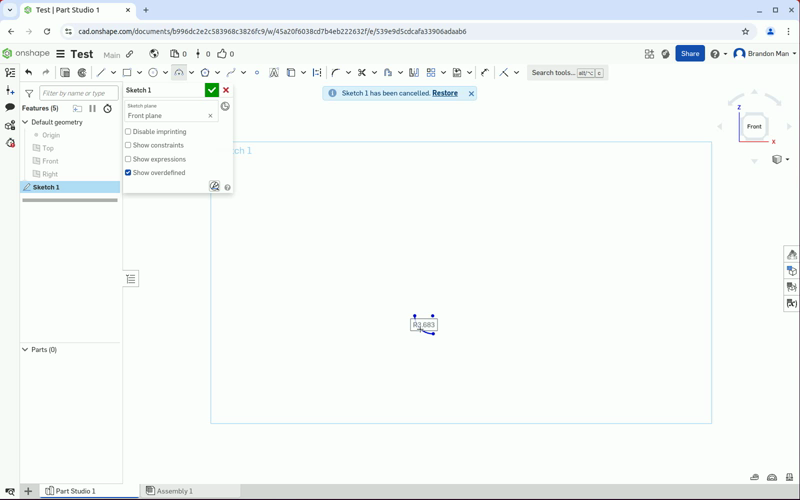
key(esc)
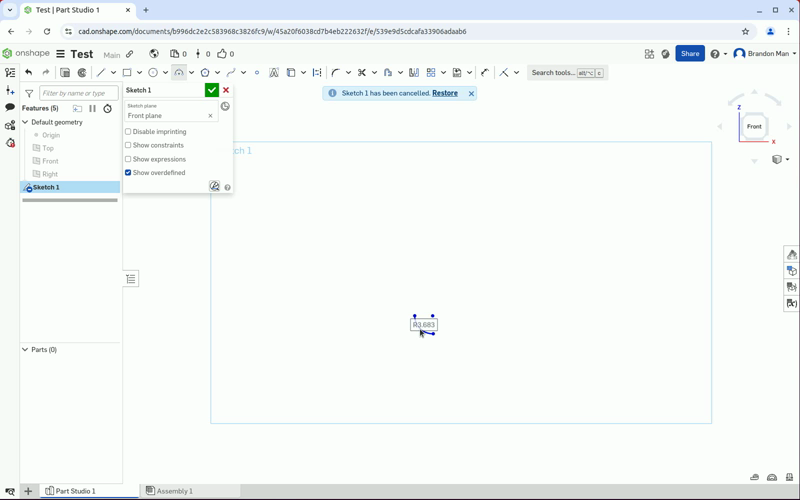
key(l)
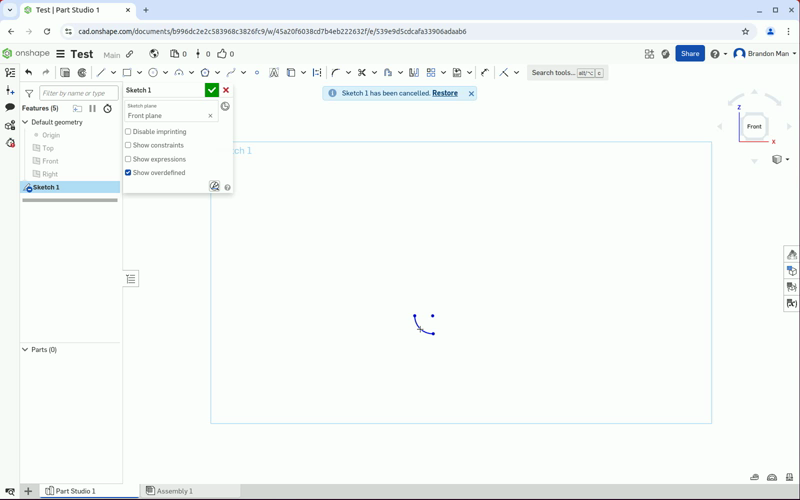
mouse_move(433, 333)
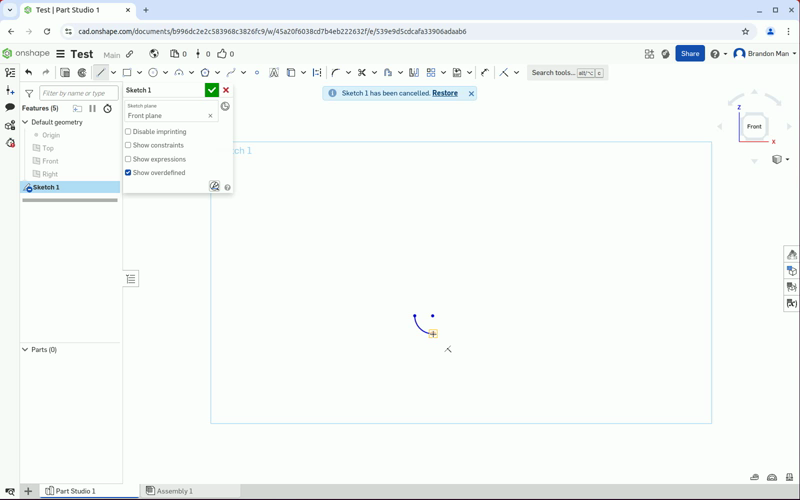
click(433, 333)
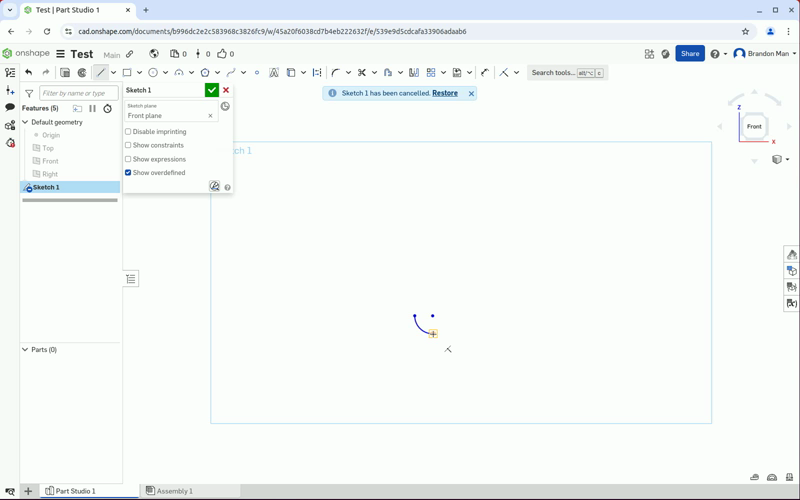
key_down(shift)
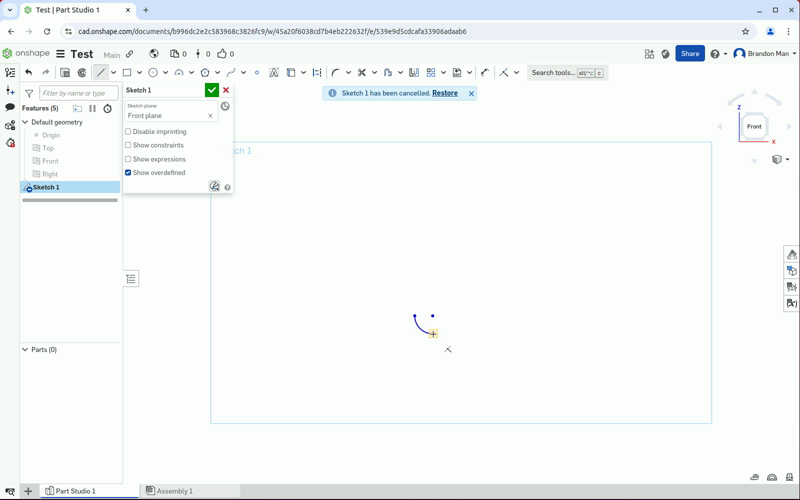
mouse_move(554, 333)
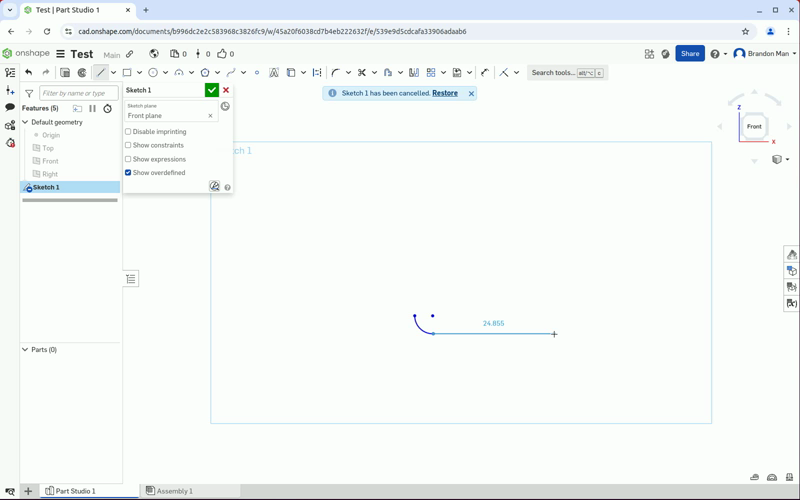
click(554, 333)
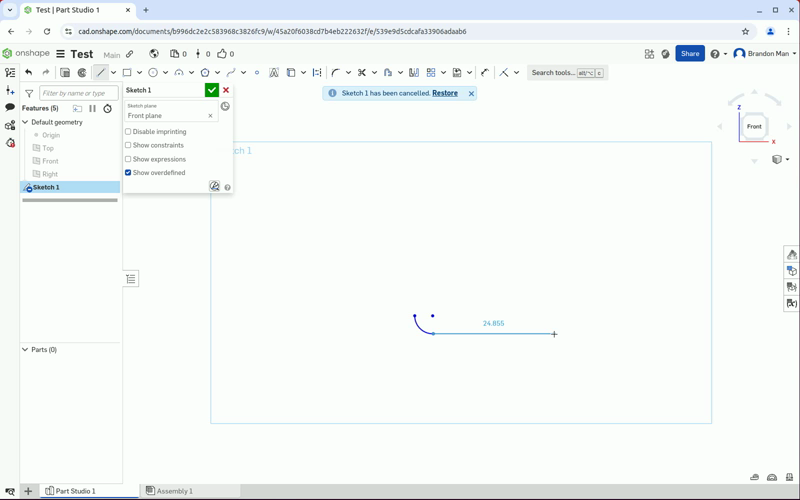
key_up(shift)
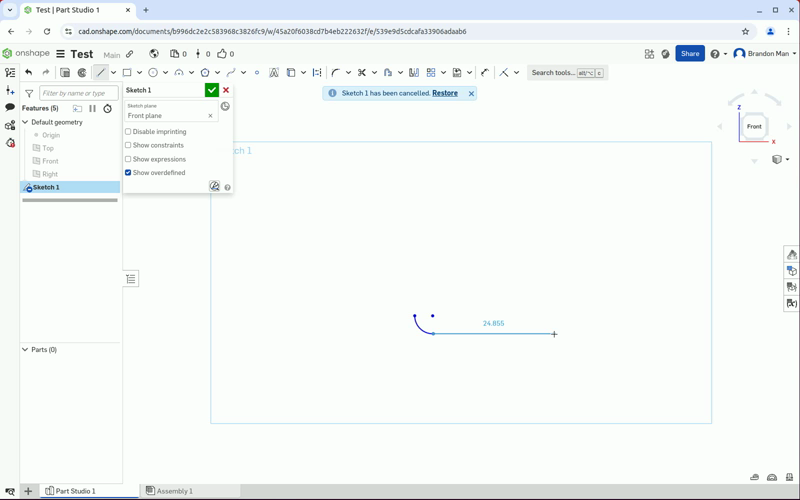
key(esc)
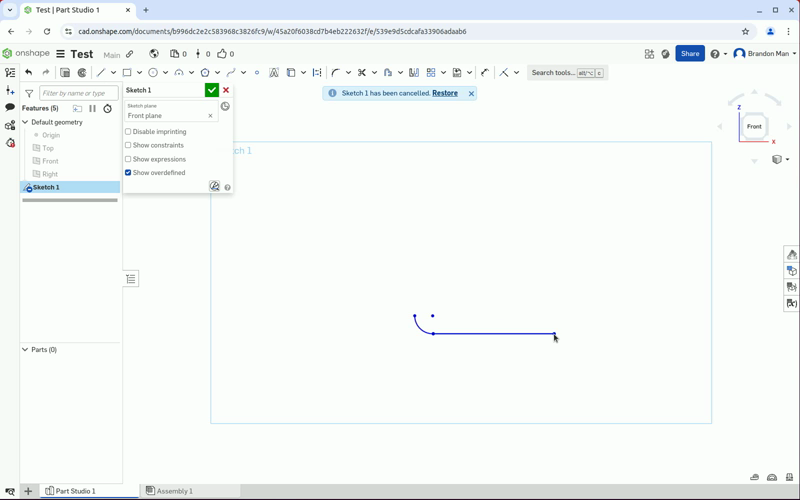
key(a)
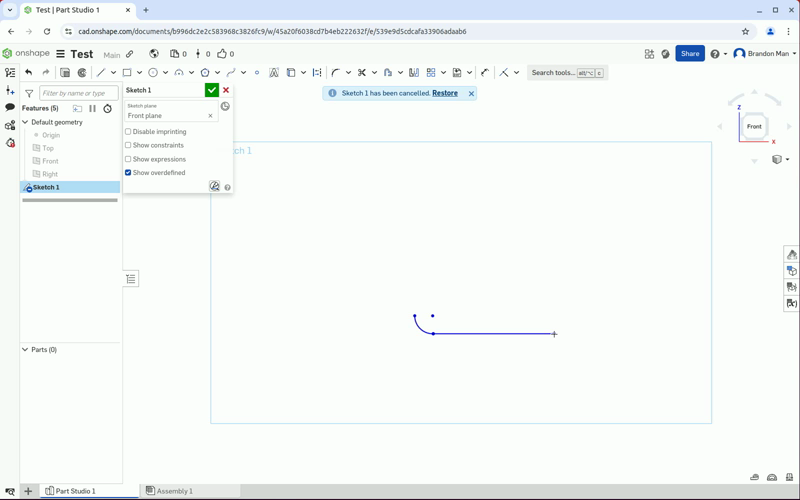
mouse_move(554, 333)
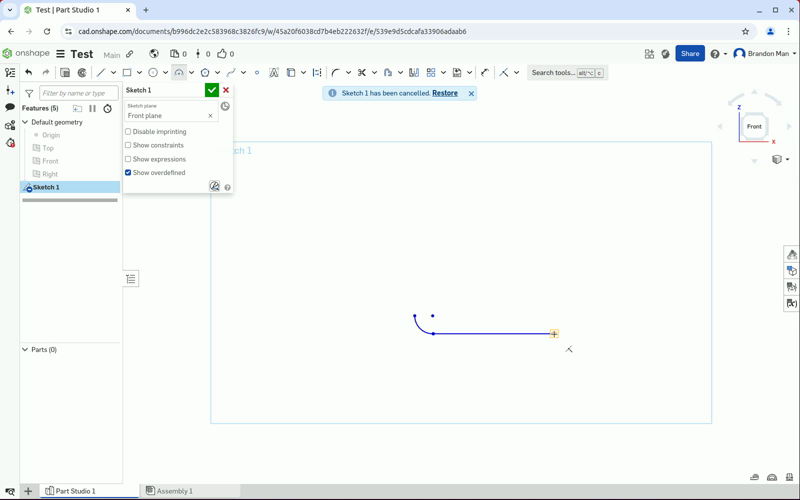
click(554, 333)
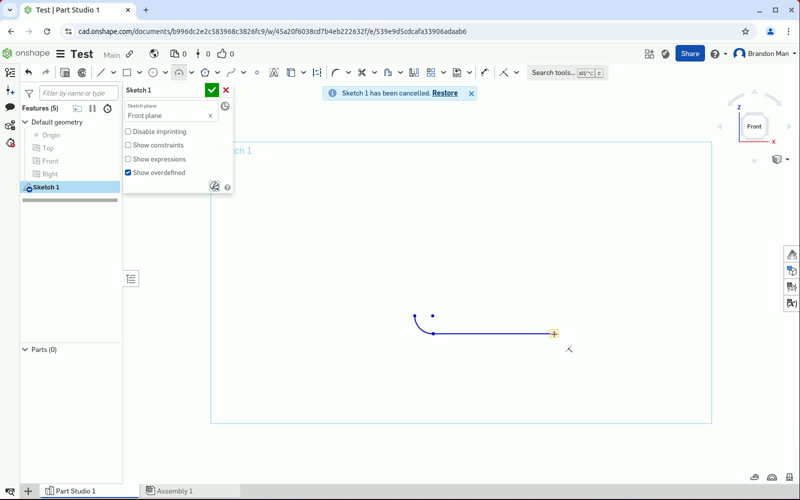
key_down(shift)
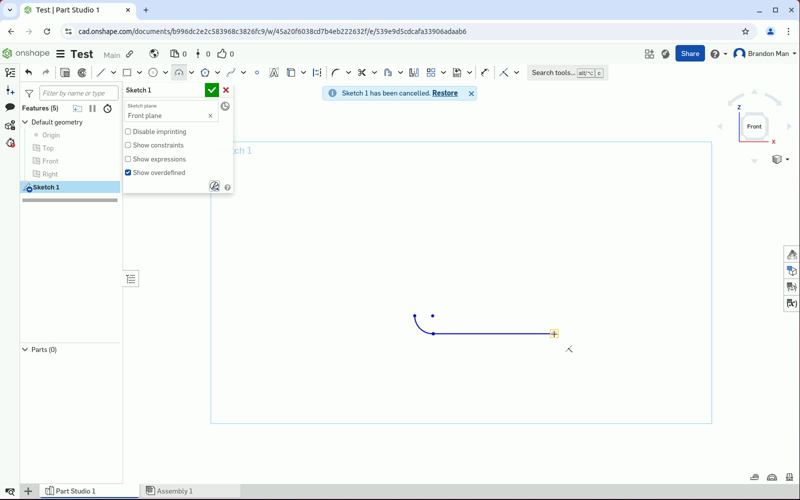
mouse_move(572, 315)
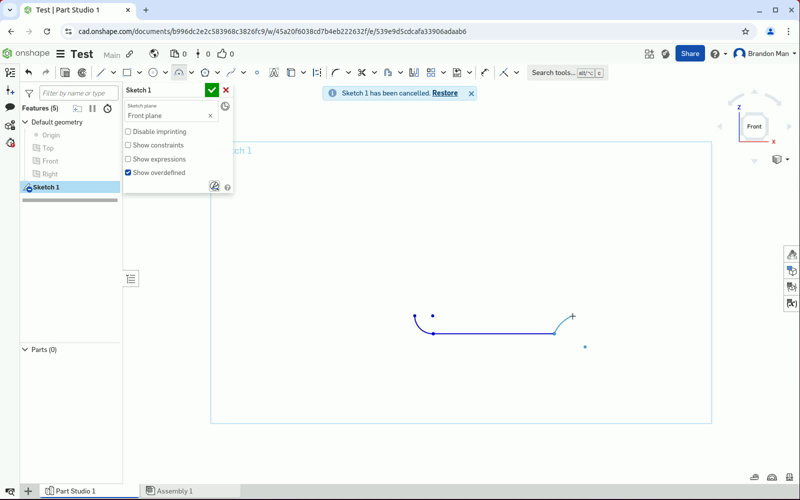
click(572, 315)
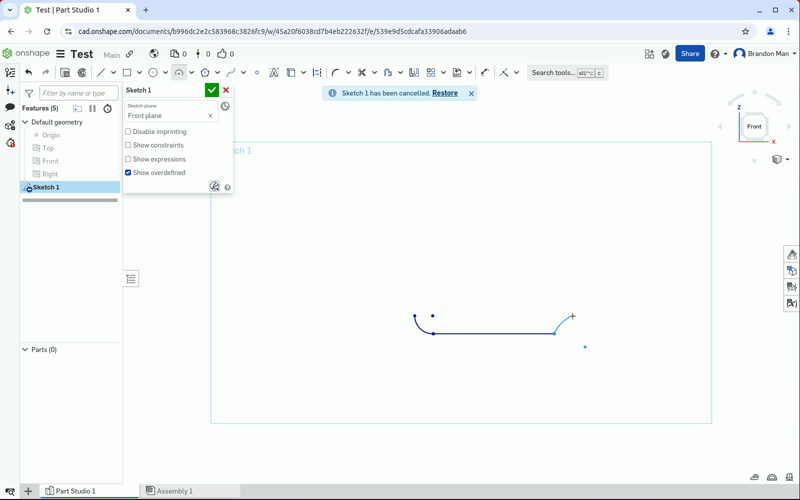
mouse_move(567, 328)
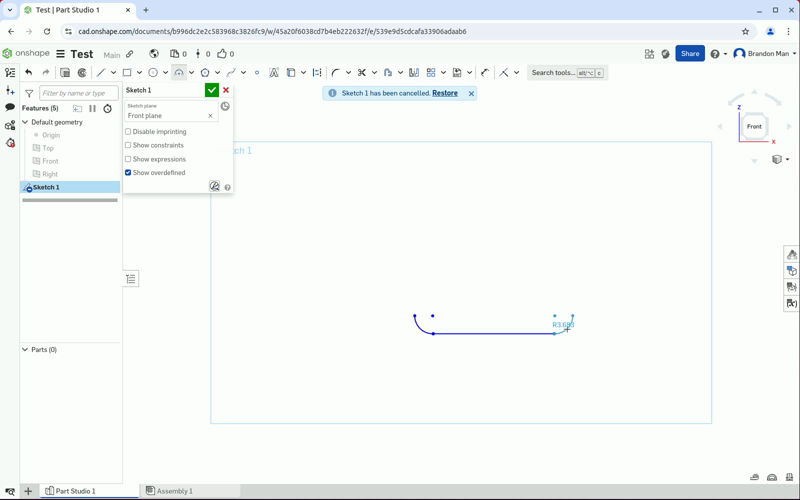
click(567, 328)
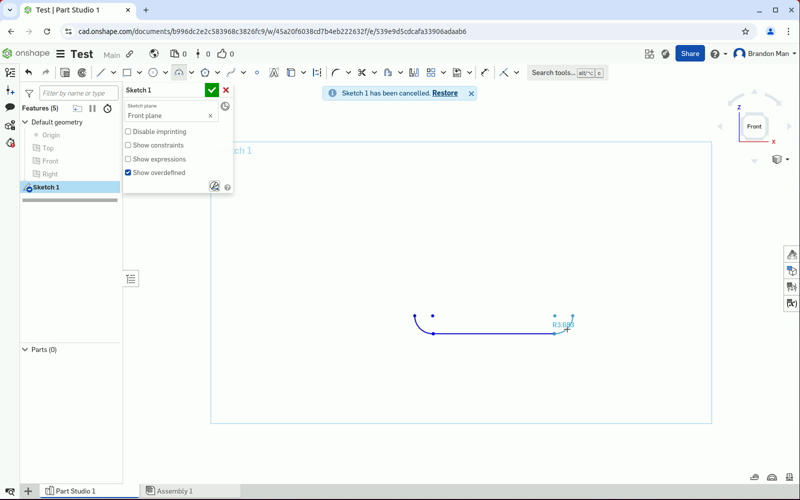
key_up(shift)
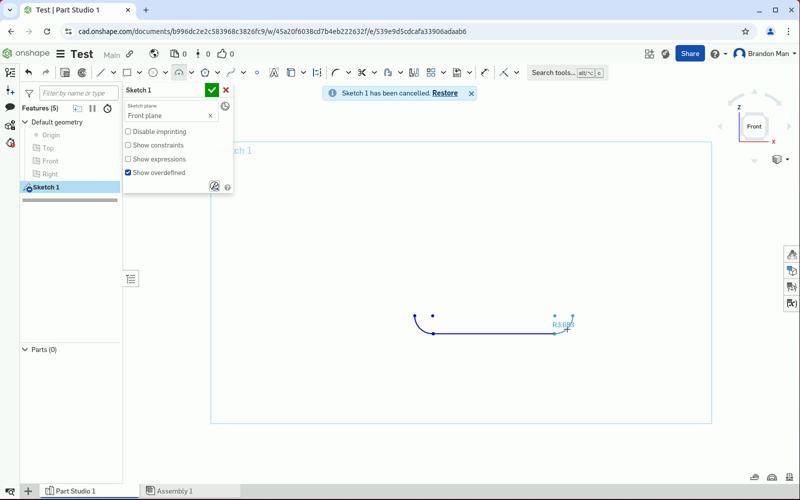
key(esc)
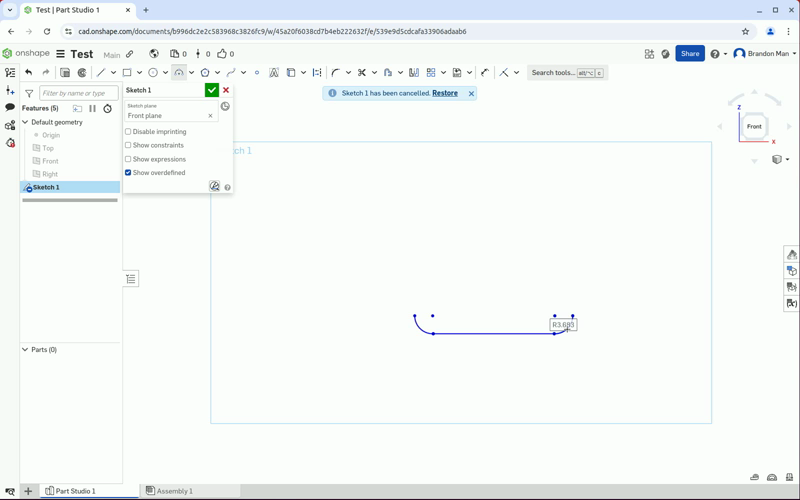
key(l)
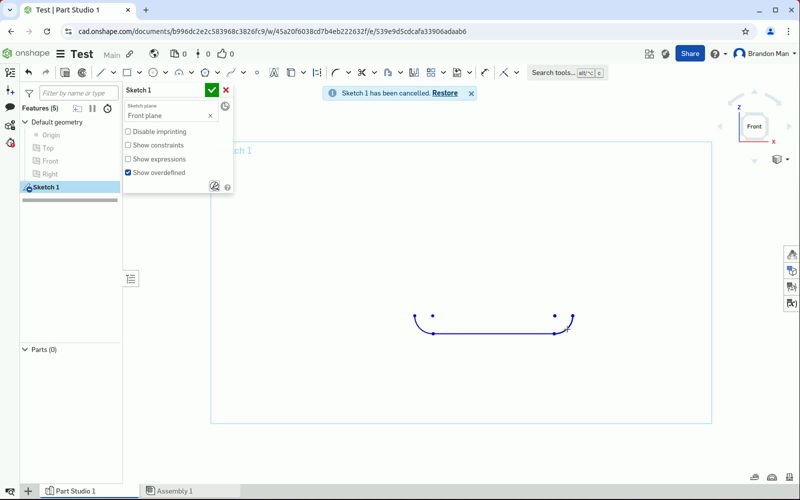
mouse_move(572, 315)
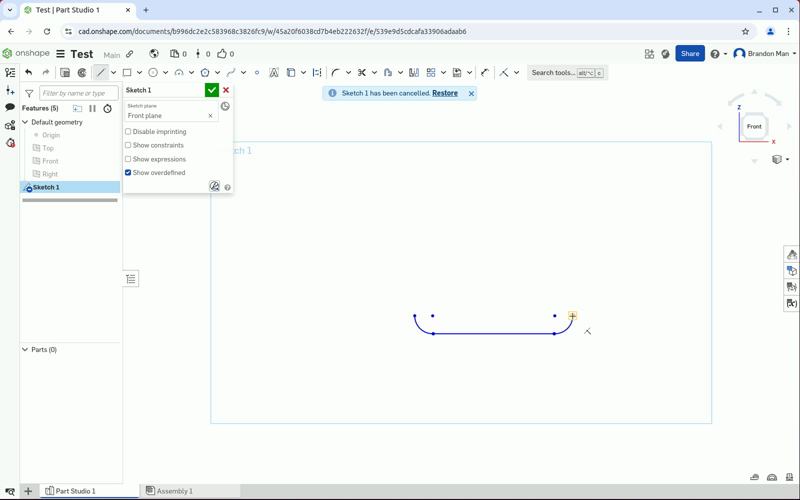
click(572, 315)
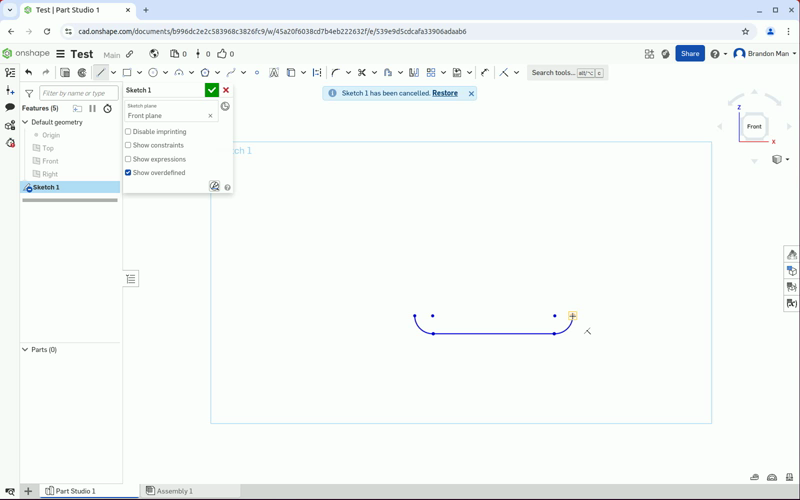
key_down(shift)
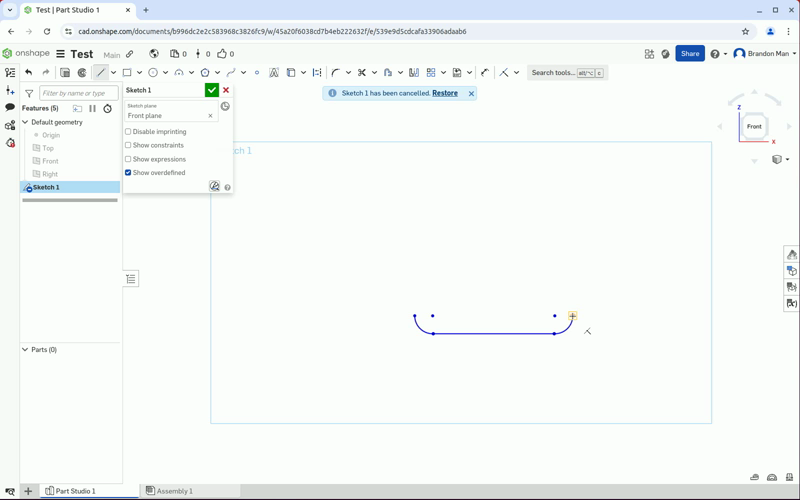
mouse_move(589, 315)
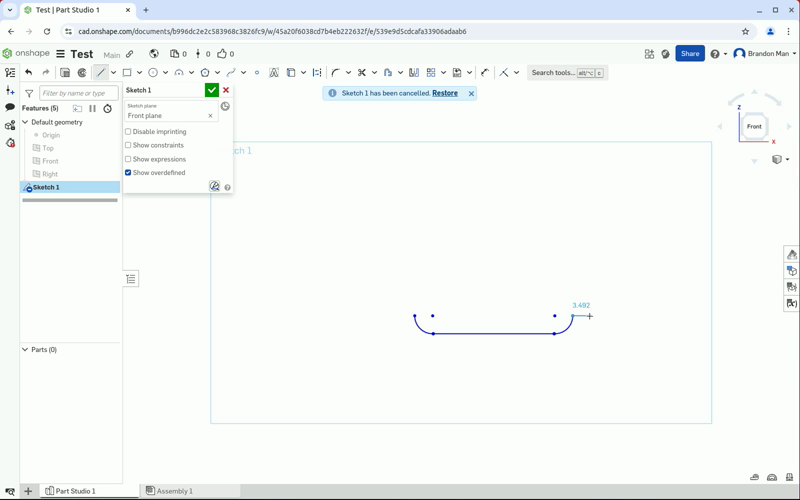
mouse_move(572, 290)
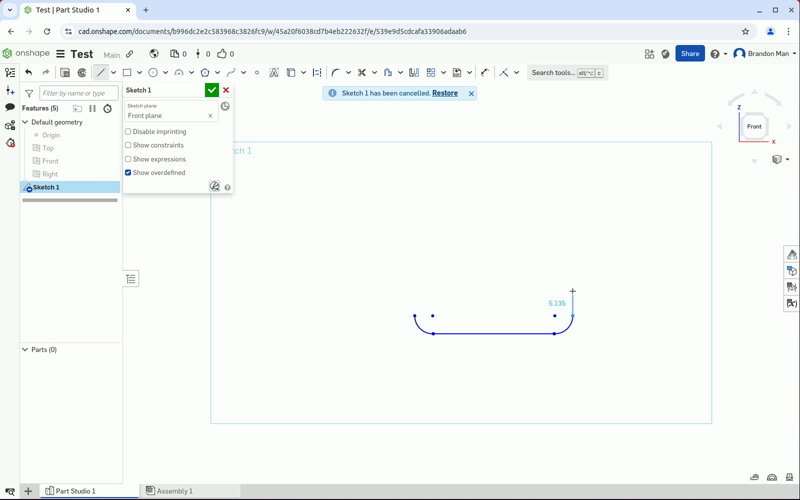
click(572, 290)
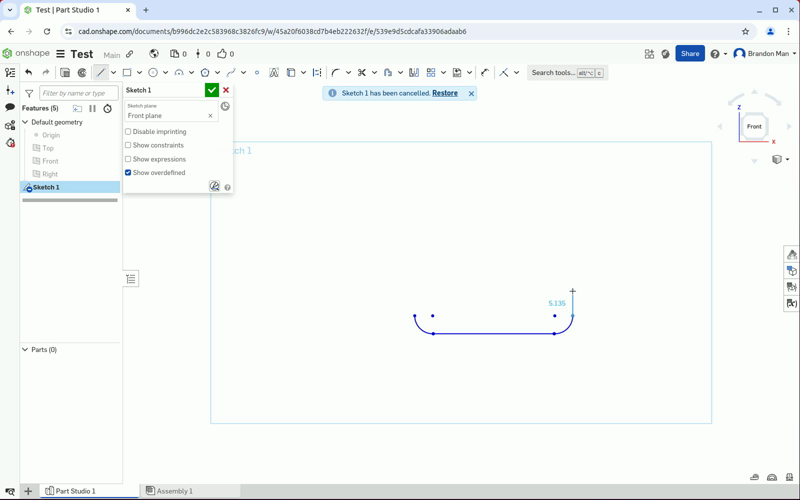
key_up(shift)
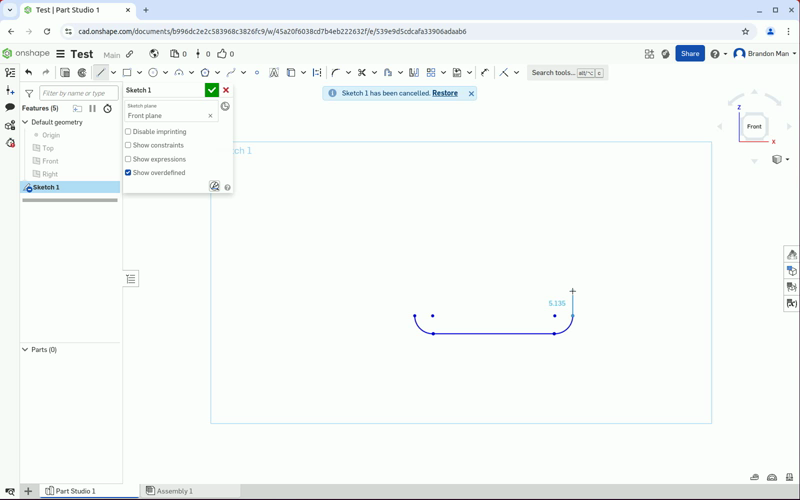
key(esc)
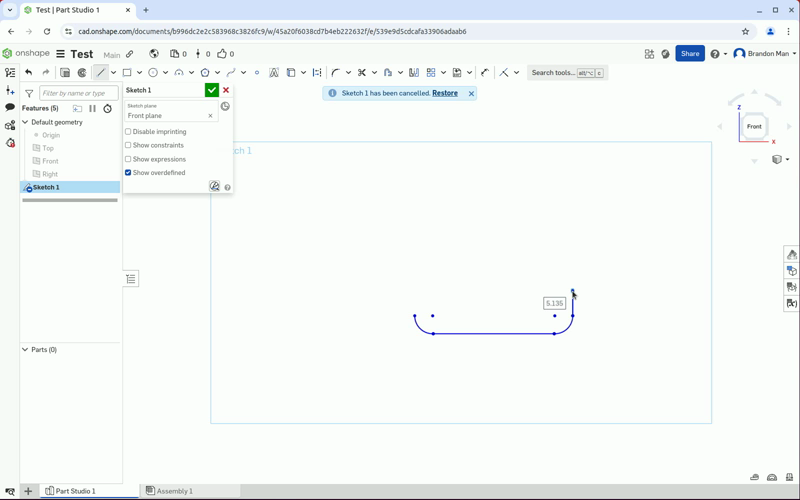
key(a)
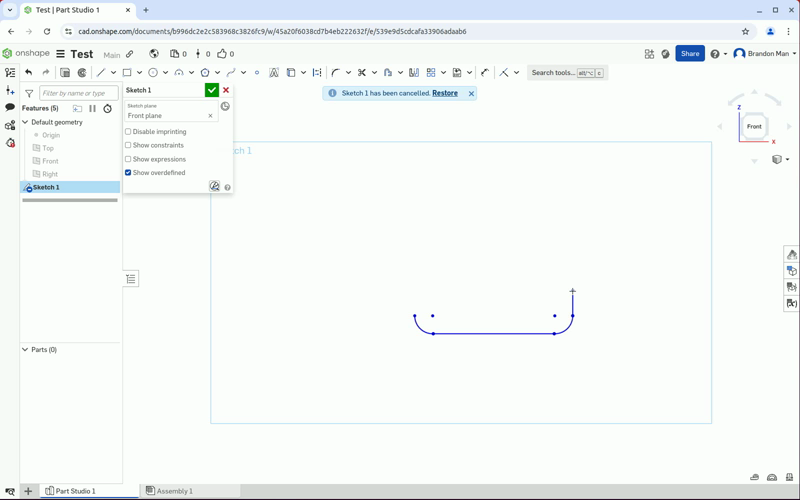
mouse_move(572, 290)
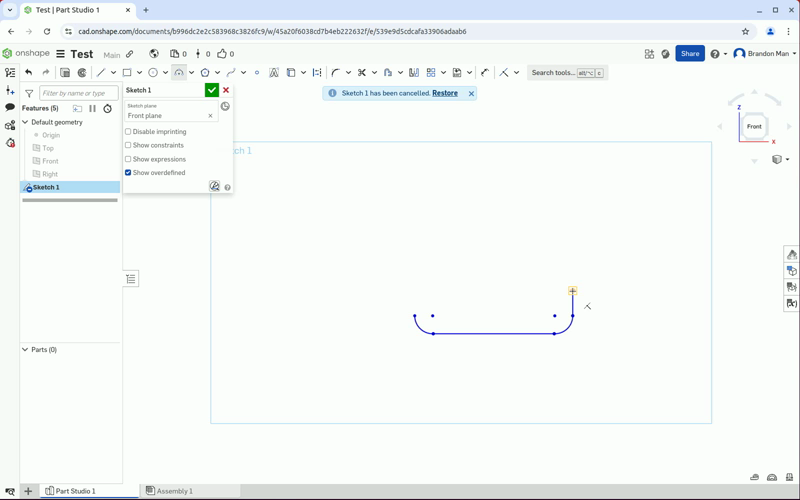
click(572, 290)
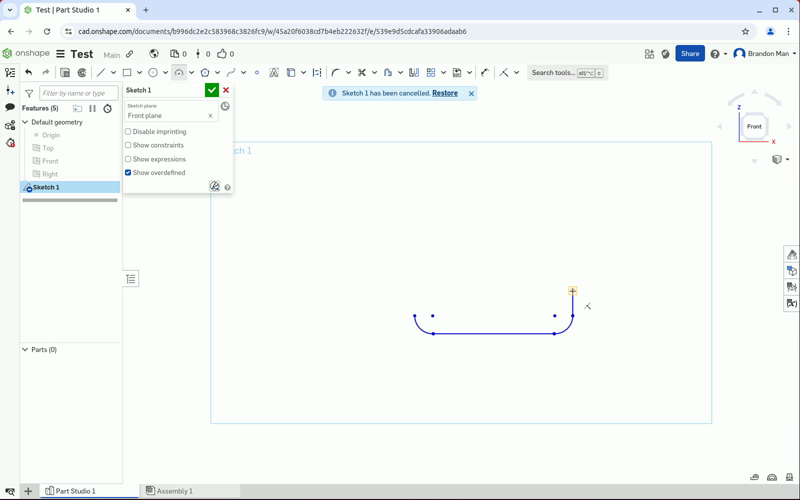
key_down(shift)
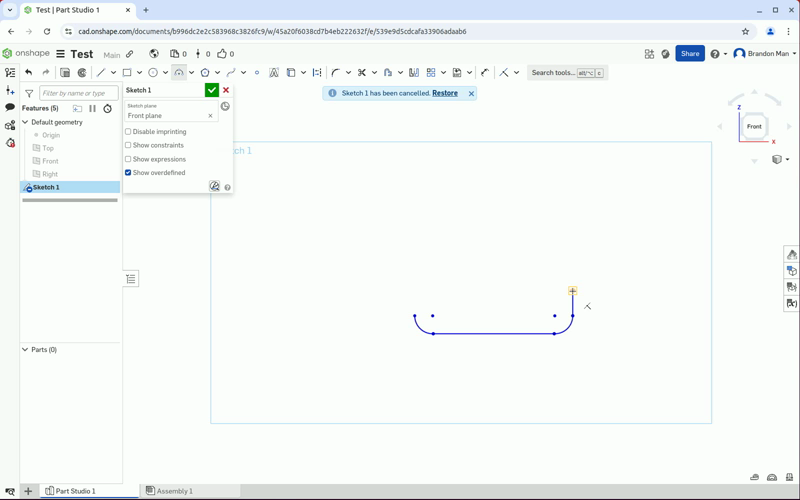
mouse_move(554, 274)
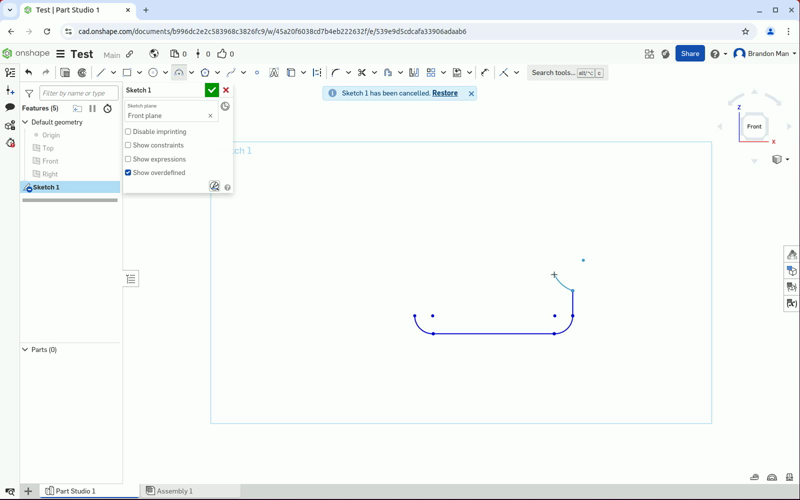
click(554, 274)
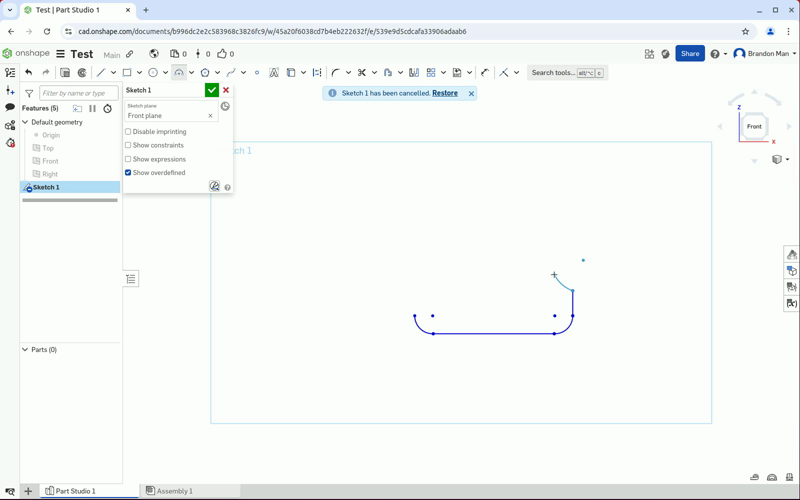
mouse_move(567, 278)
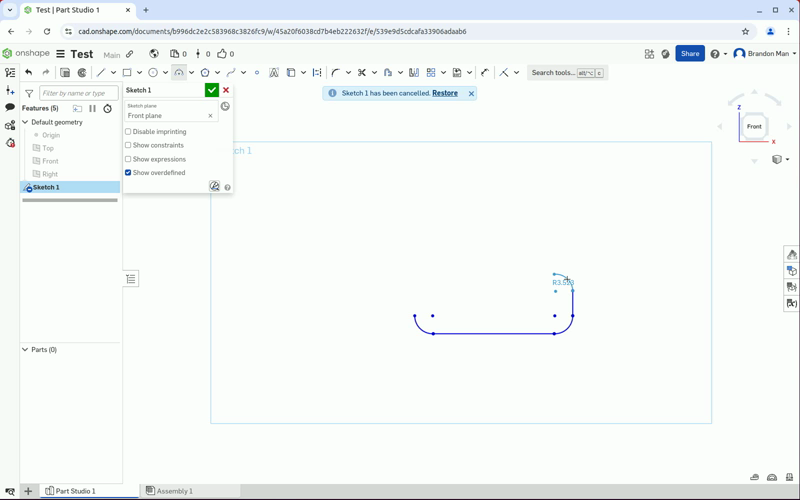
click(567, 278)
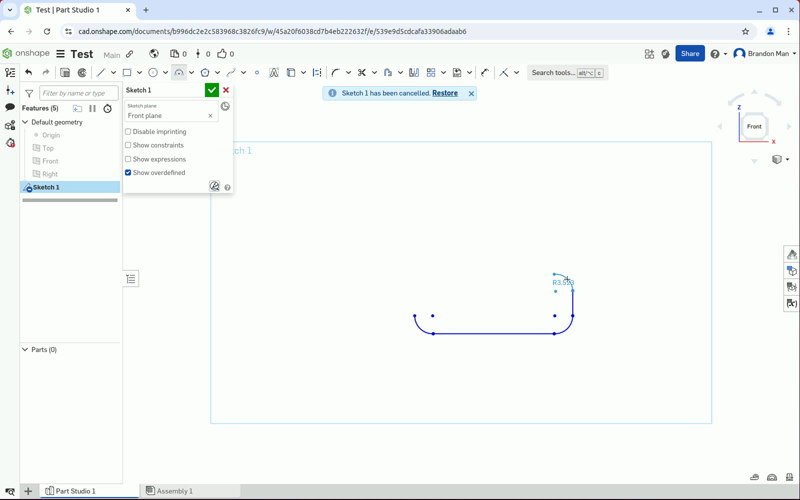
key_up(shift)
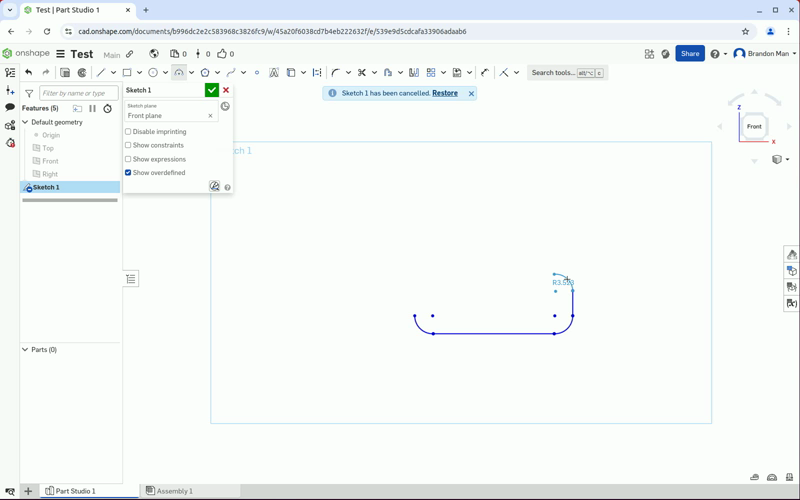
key(esc)
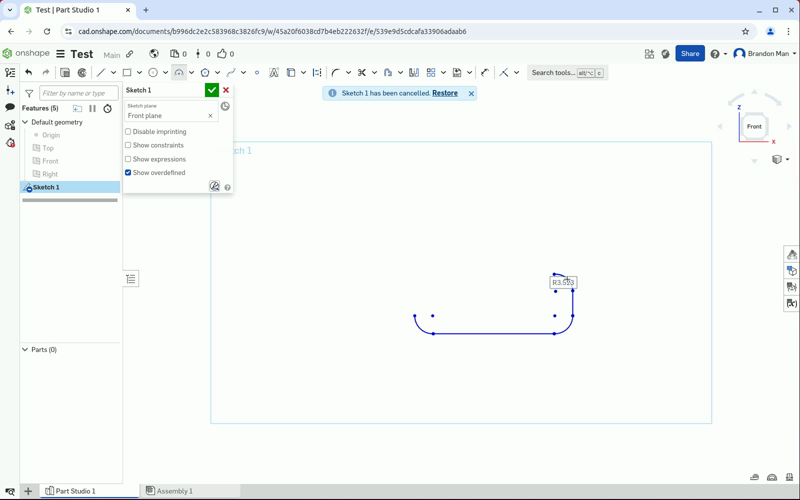
key(l)
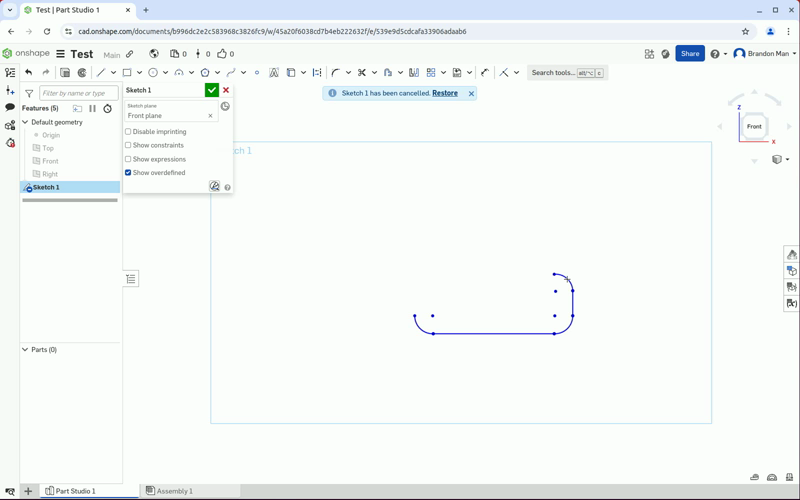
mouse_move(554, 274)
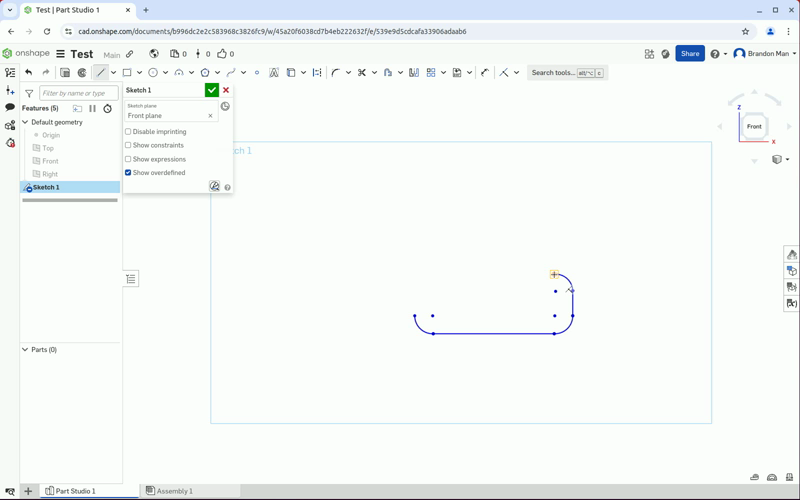
click(554, 274)
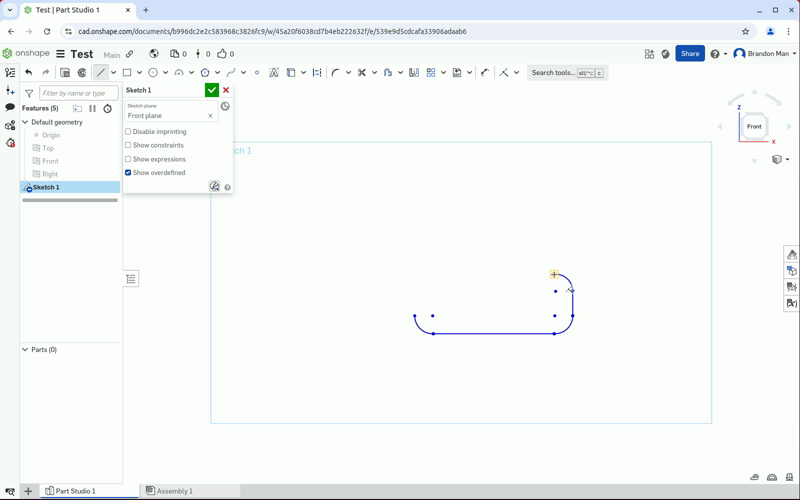
key_down(shift)
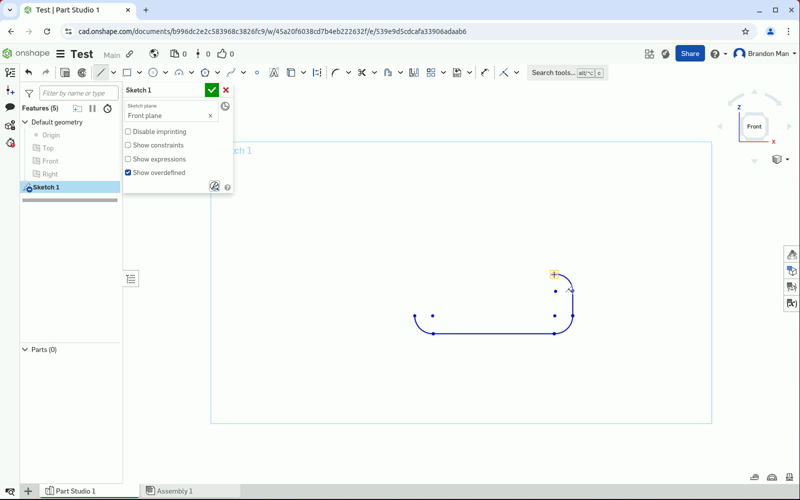
mouse_move(433, 274)
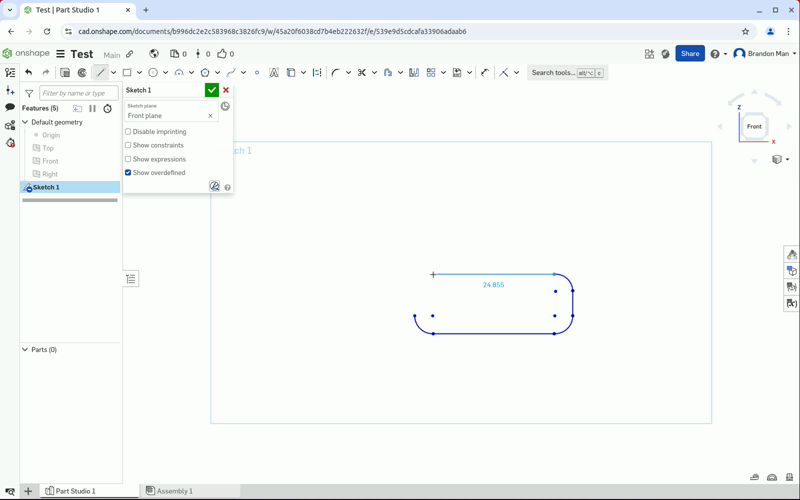
click(433, 274)
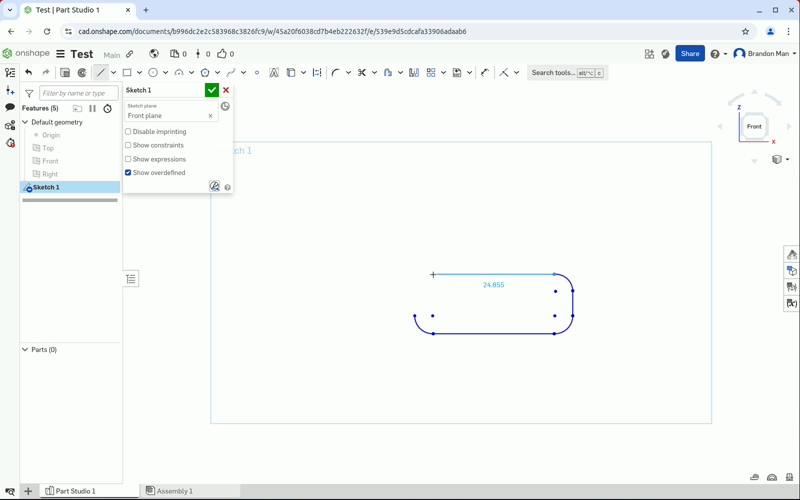
key_up(shift)
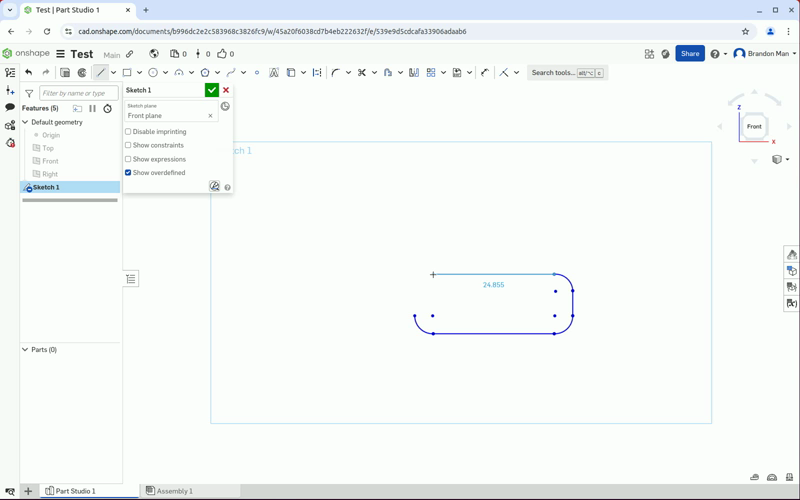
key(esc)
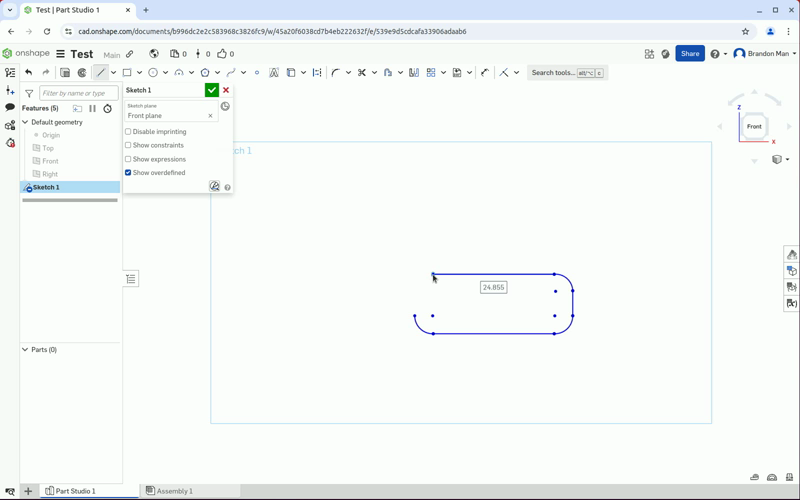
key(a)
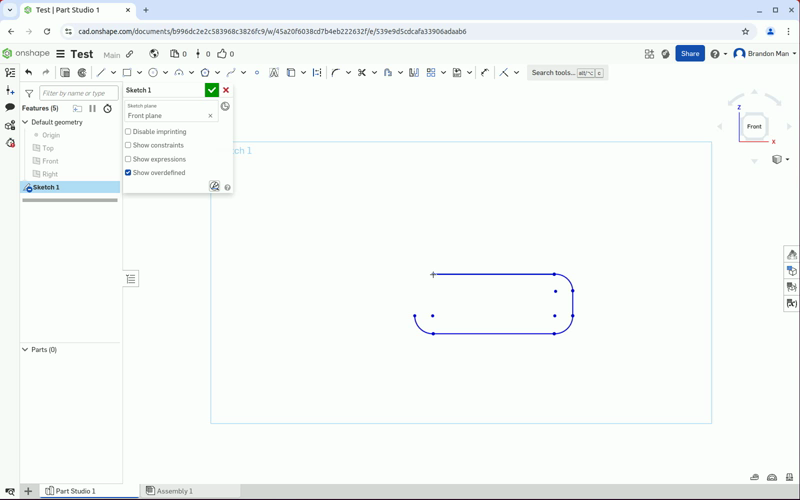
mouse_move(433, 274)
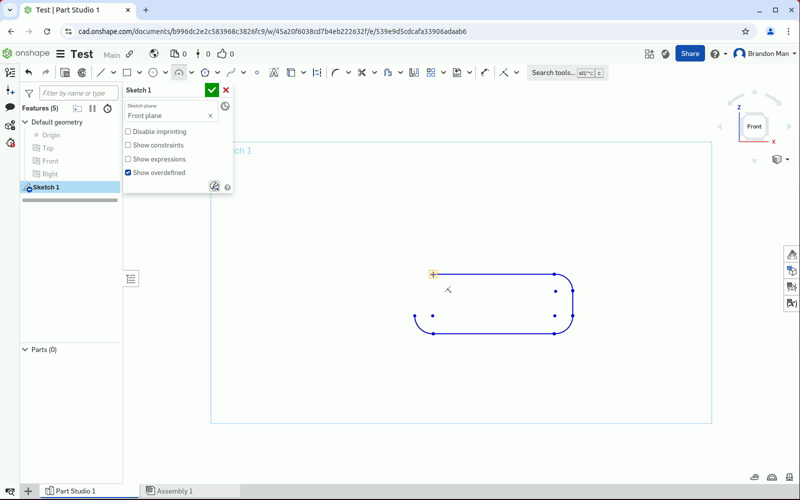
click(433, 274)
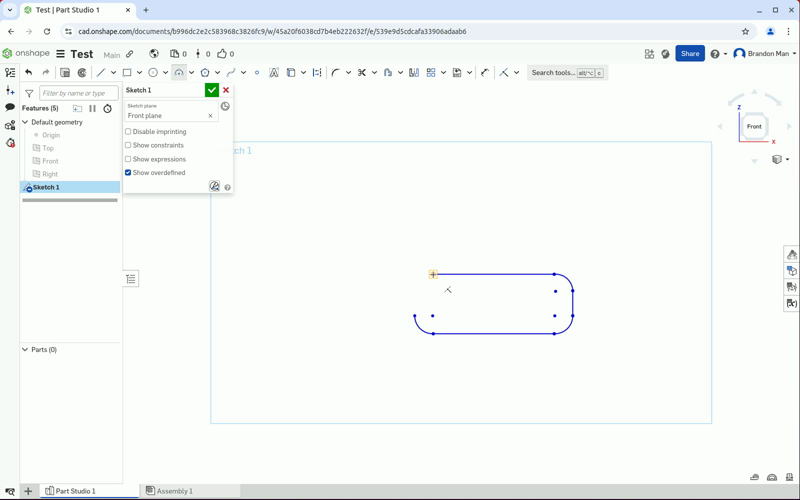
key_down(shift)
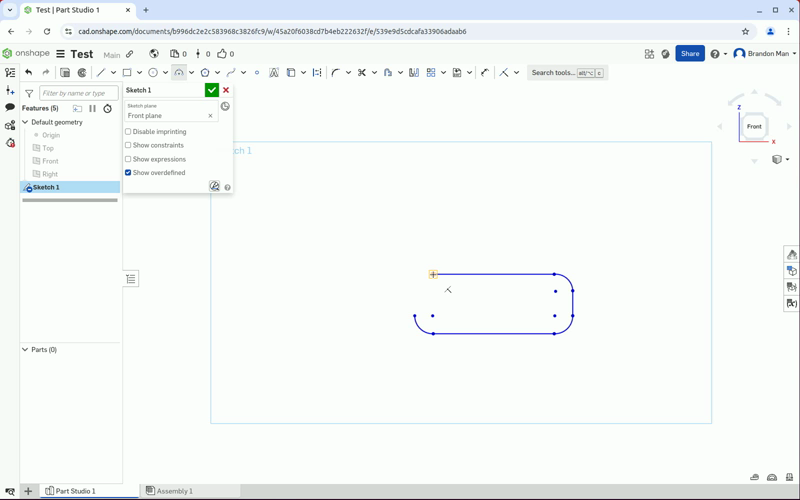
mouse_move(414, 290)
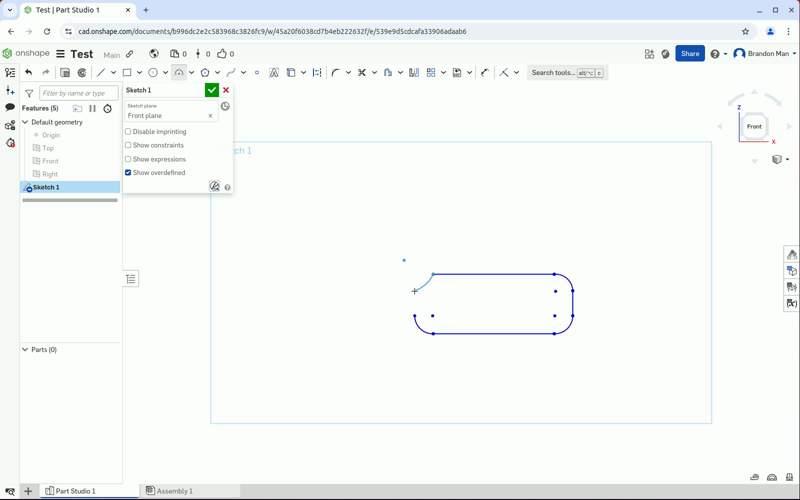
click(414, 290)
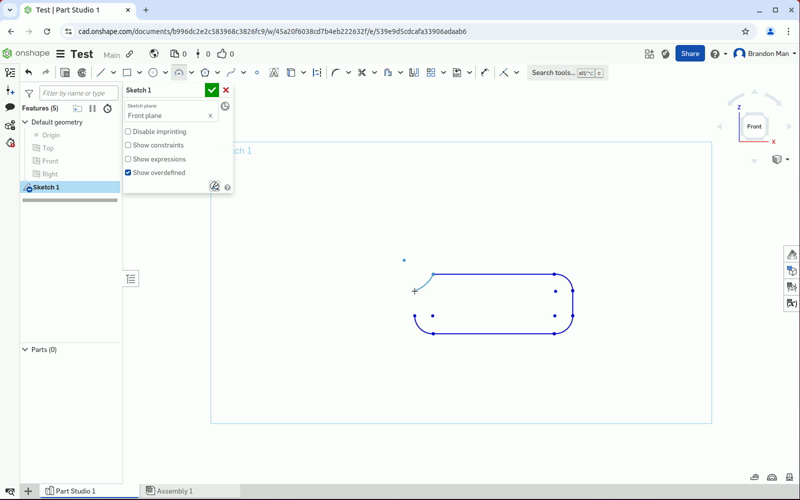
mouse_move(420, 278)
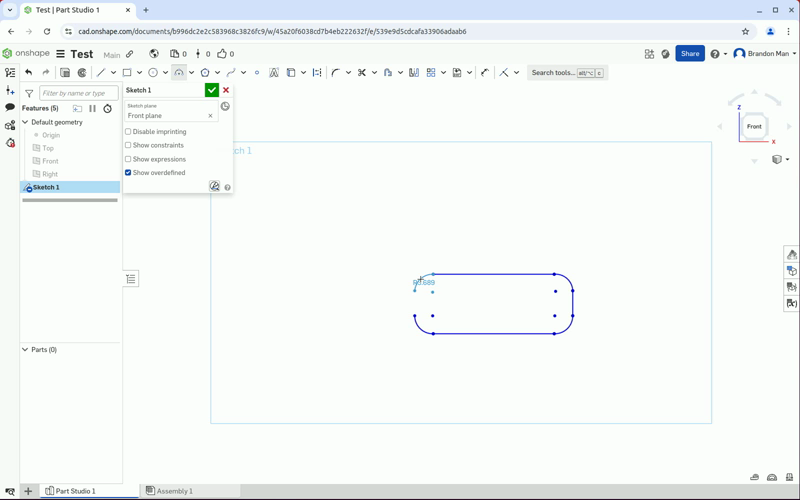
click(420, 278)
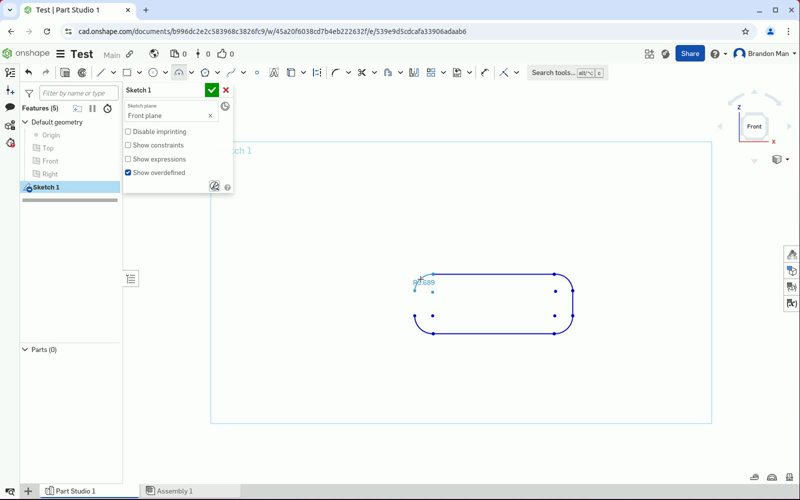
key_up(shift)
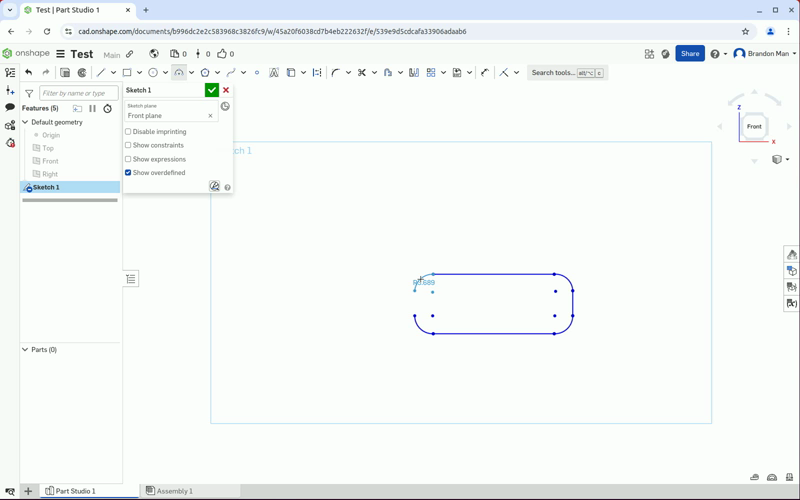
key(esc)
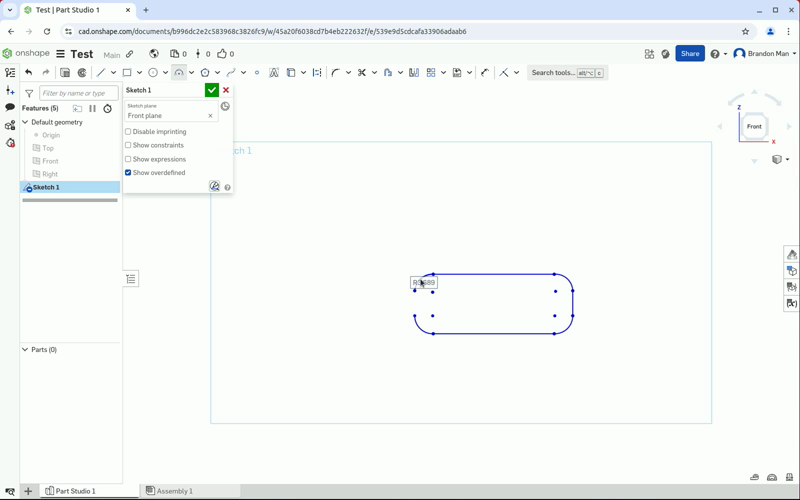
key(l)
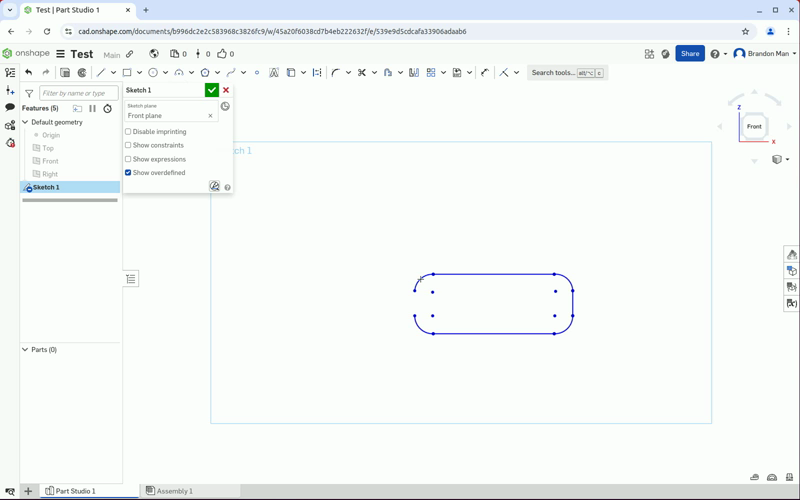
mouse_move(414, 290)
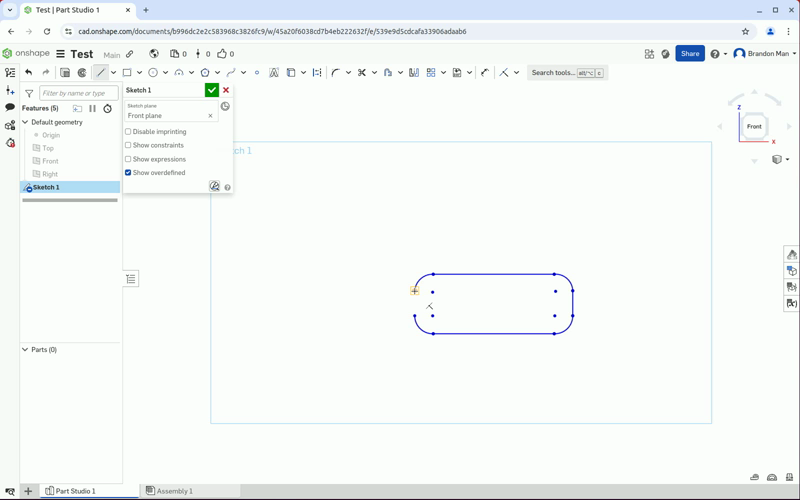
click(414, 290)
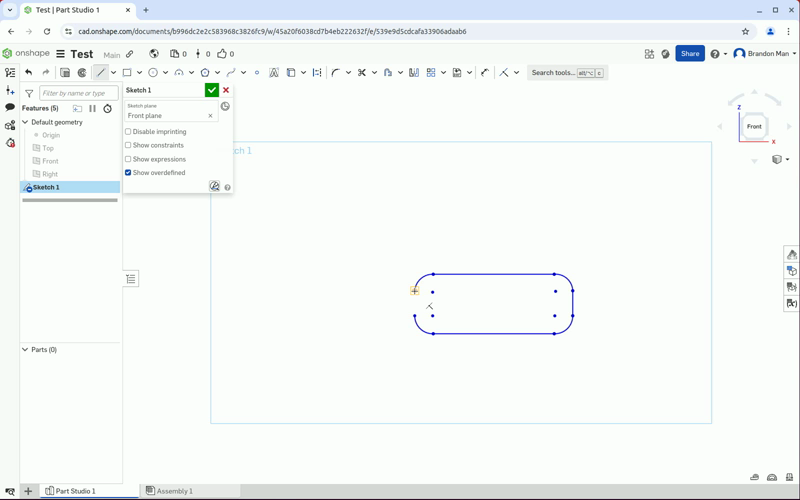
mouse_move(444, 290)
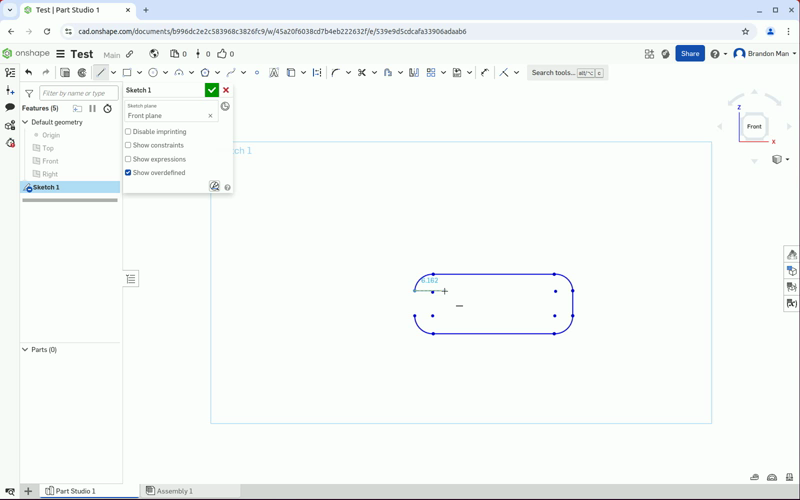
key_down(shift)
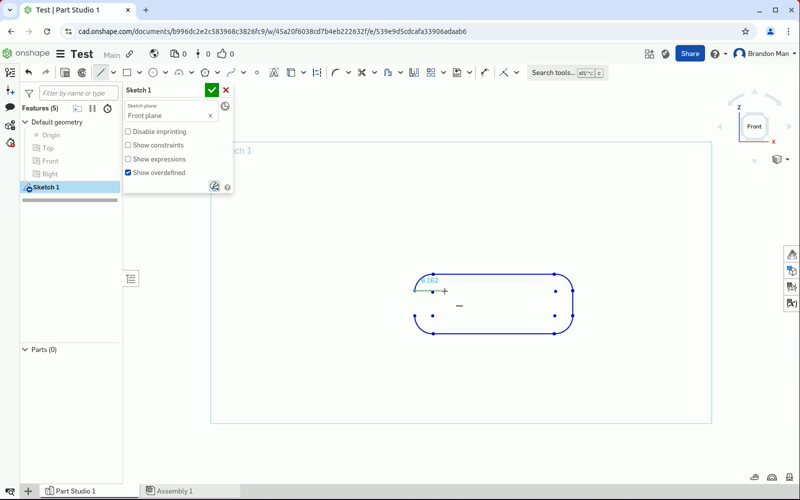
mouse_move(414, 315)
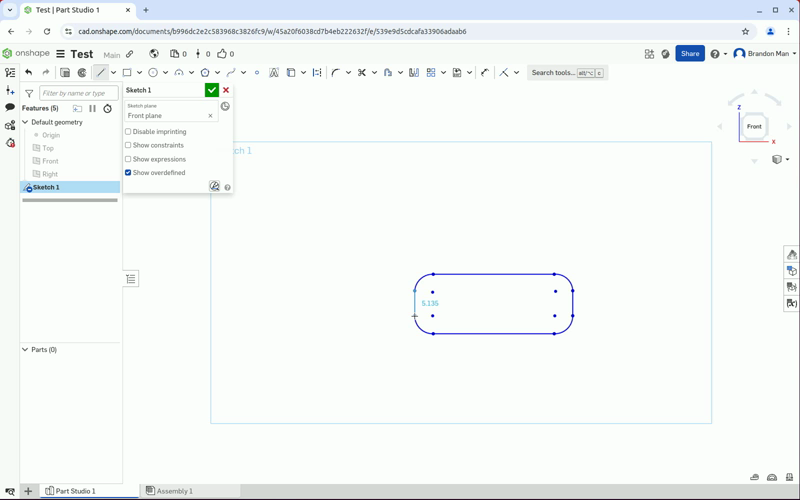
key_up(shift)
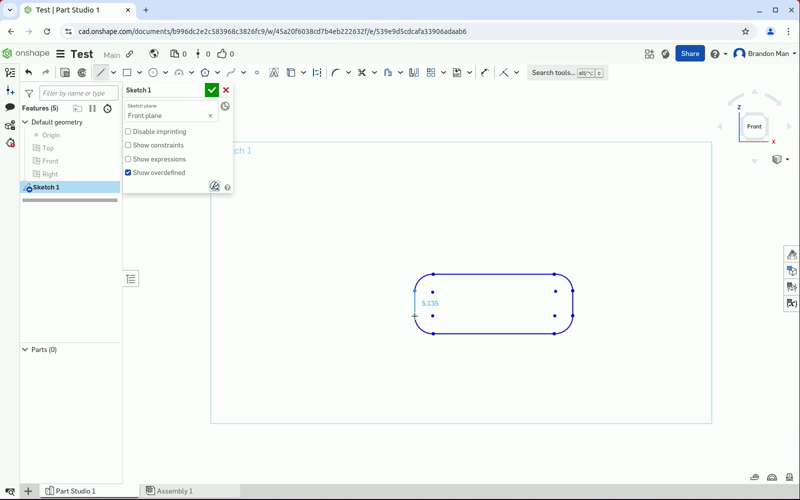
click(414, 315)
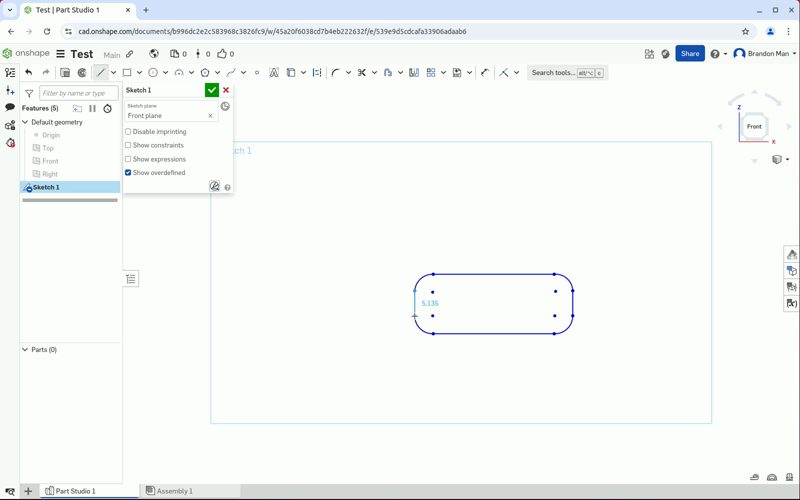
key(esc)
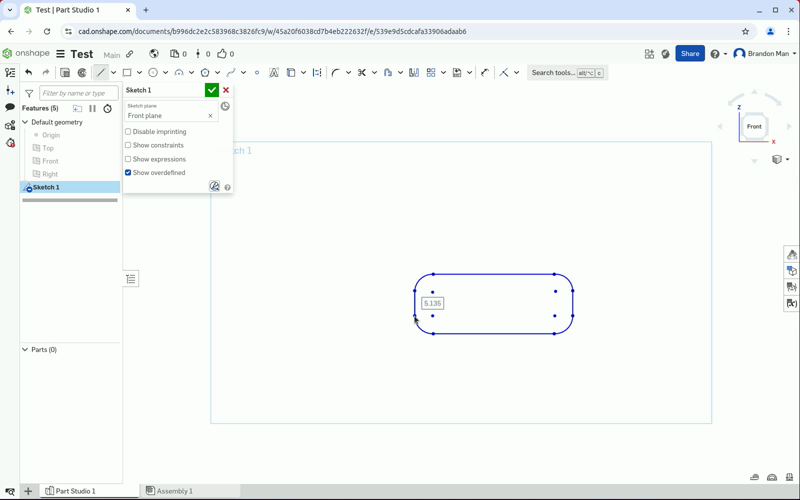
mouse_move(542, 313)
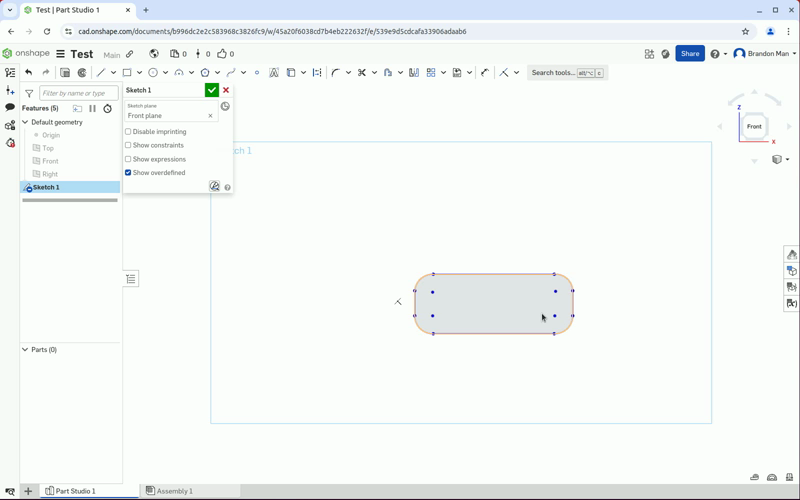
click(542, 313)
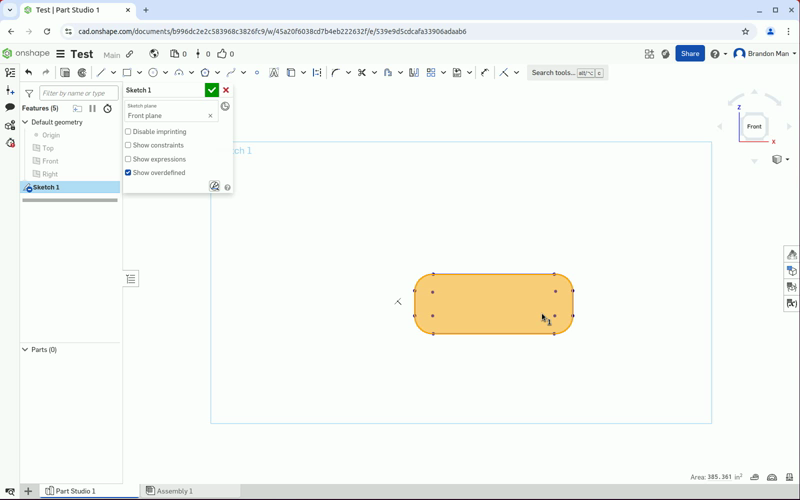
mouse_move(73, 352)
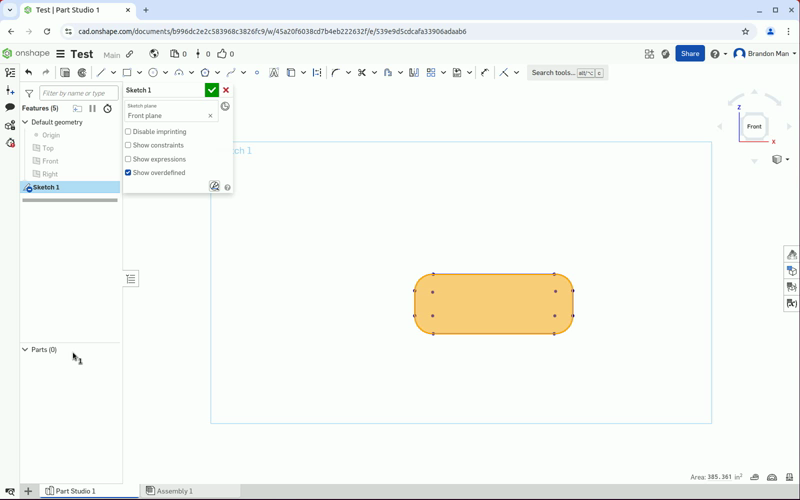
key(shift+y)
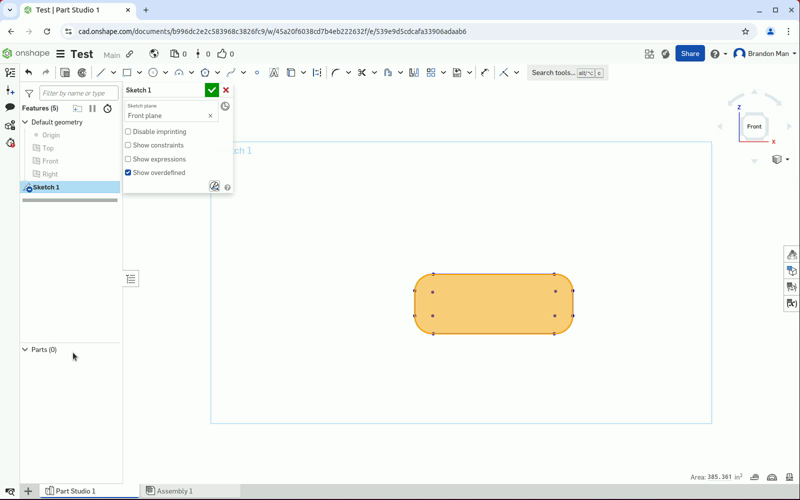
key(shift+e)
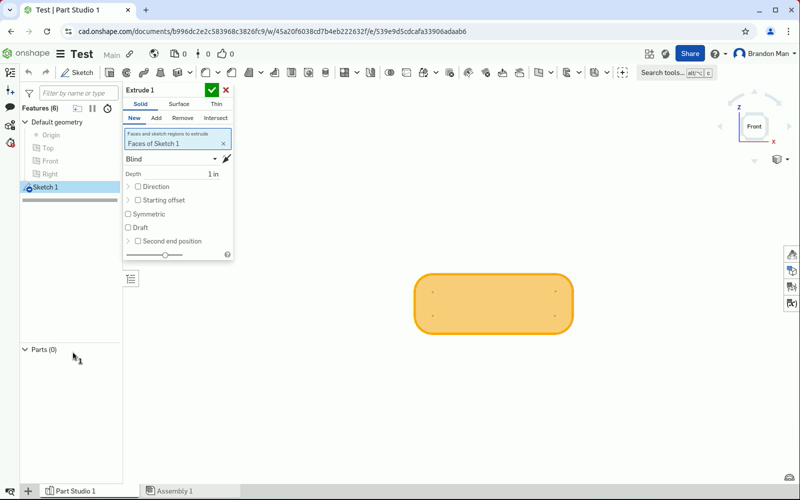
mouse_move(143, 106)
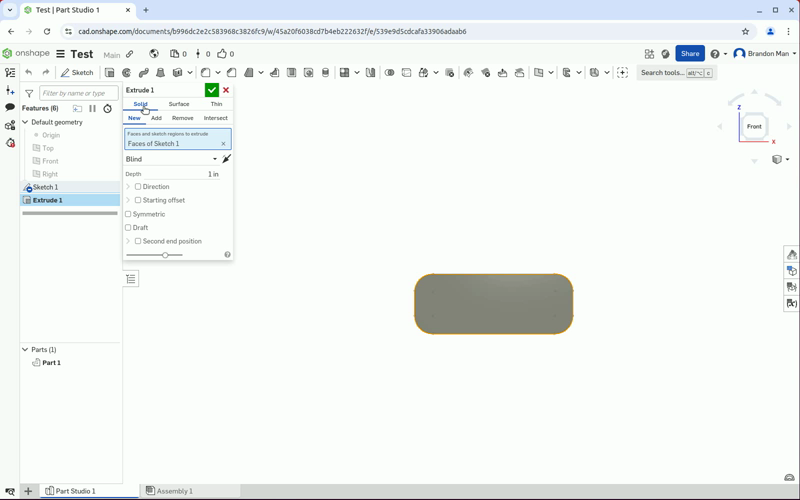
click(143, 106)
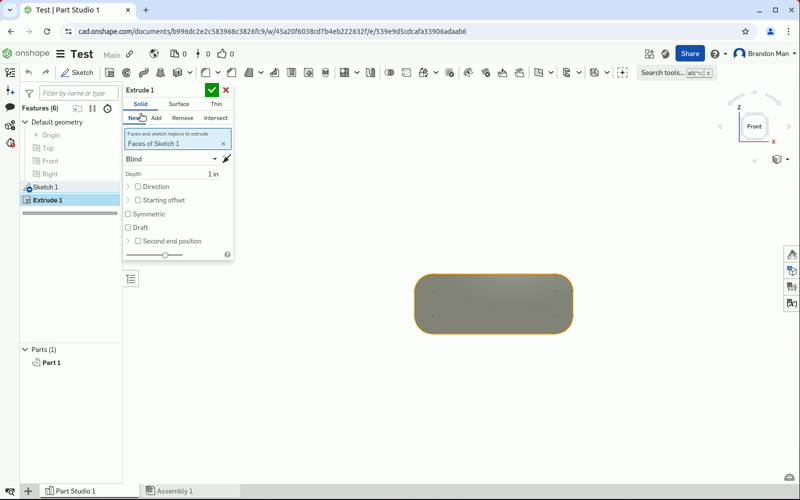
mouse_move(137, 120)
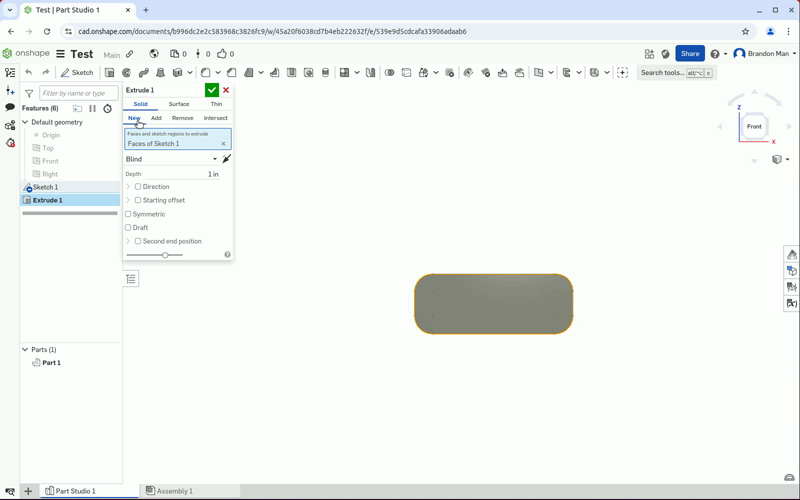
click(137, 120)
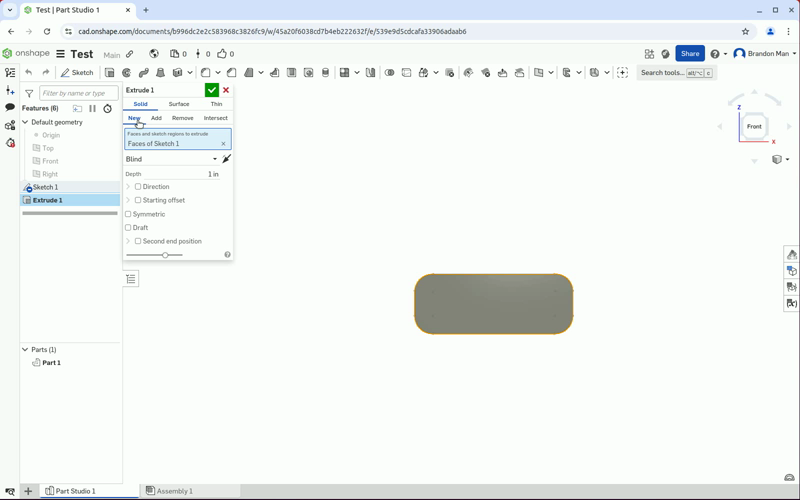
key(tab, 4)
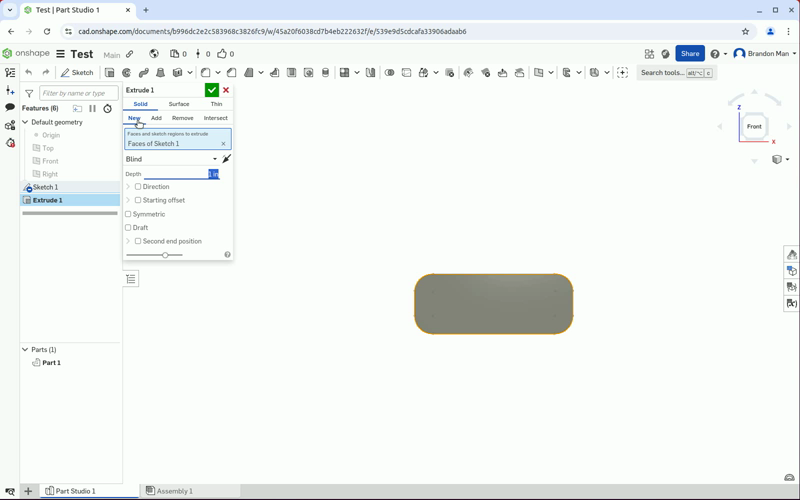
text(2.166)
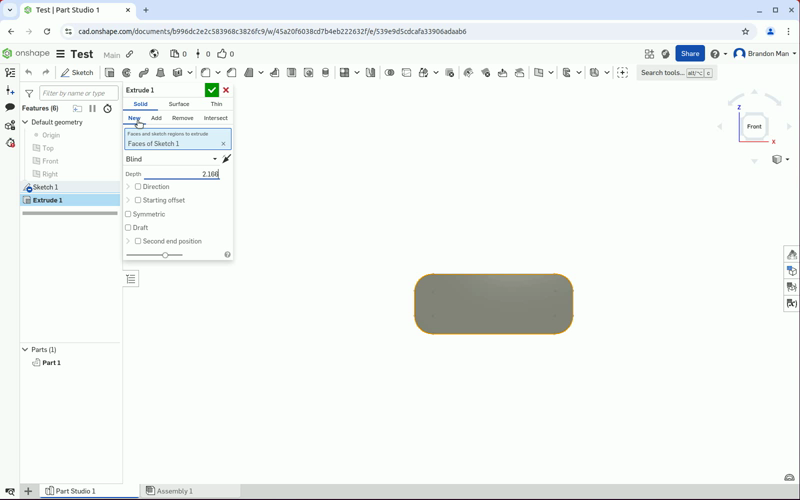
key(enter)
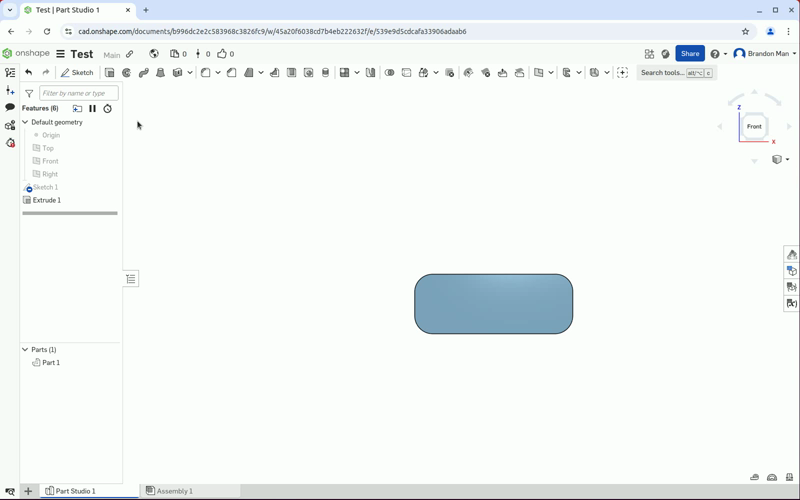
key(shift+h)
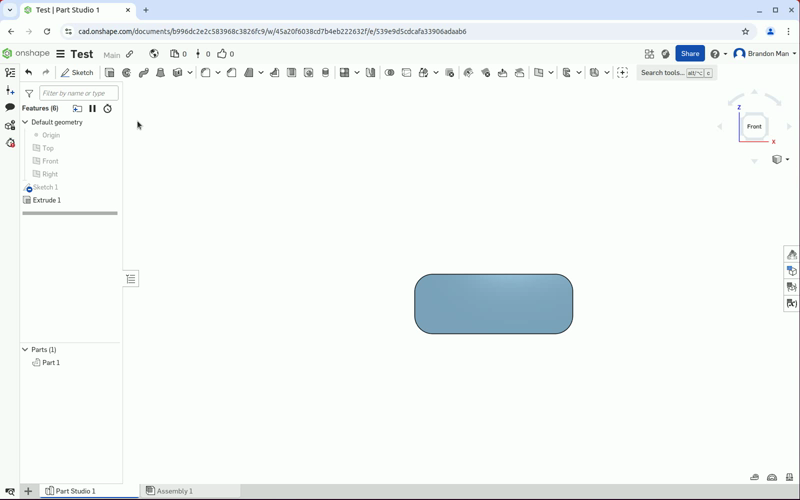
key(shift+h)
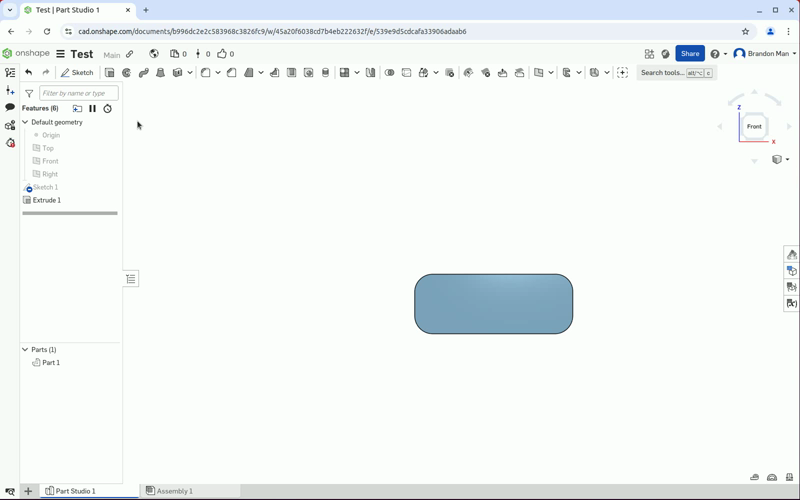
mouse_move(73, 189)
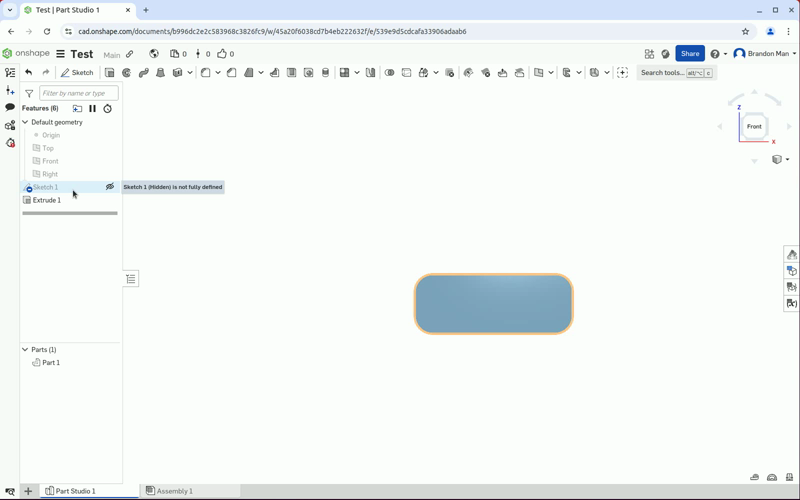
click(73, 189)
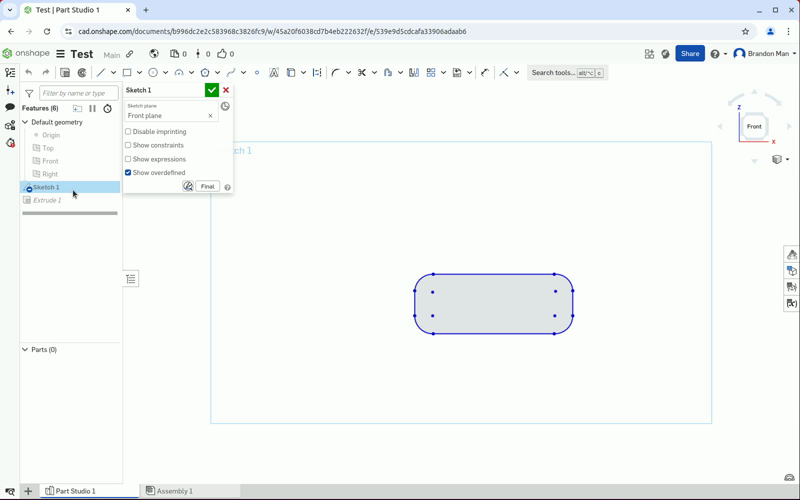
mouse_move(229, 92)
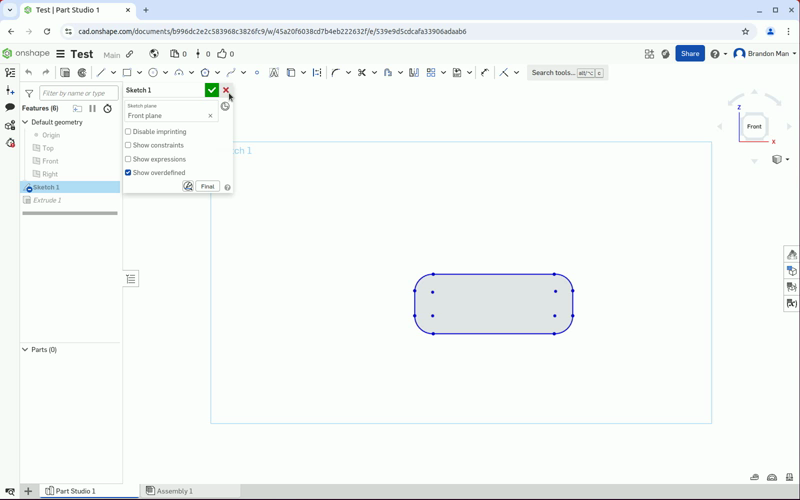
click(229, 92)
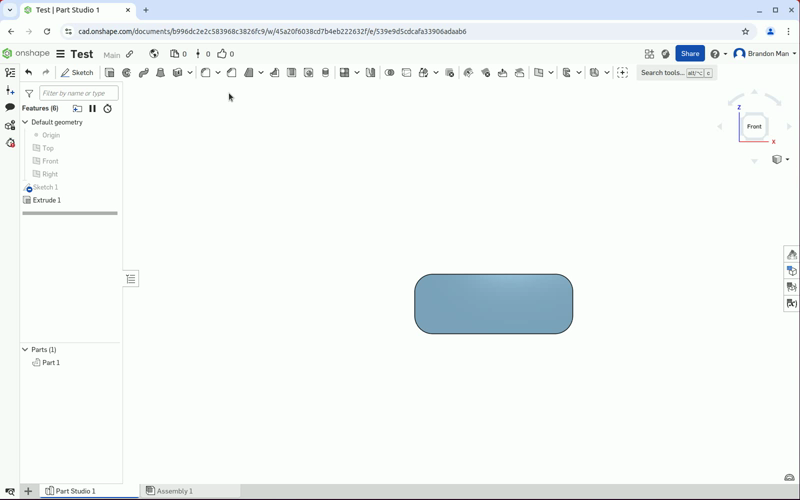
mouse_move(541, 75)
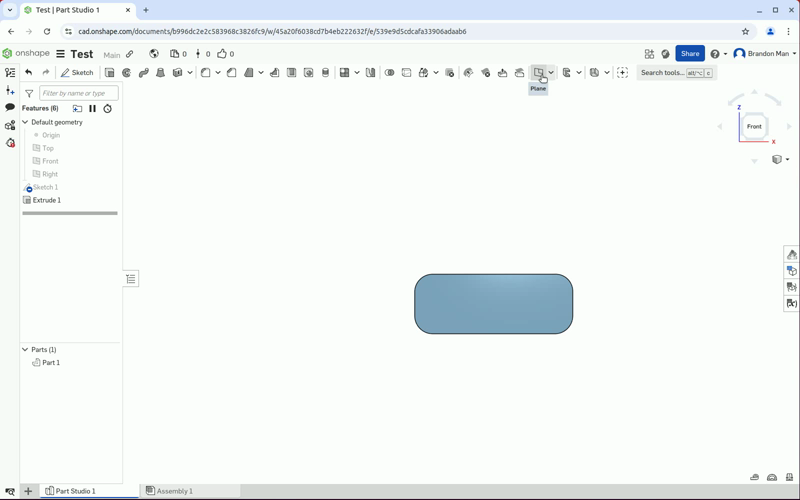
click(541, 75)
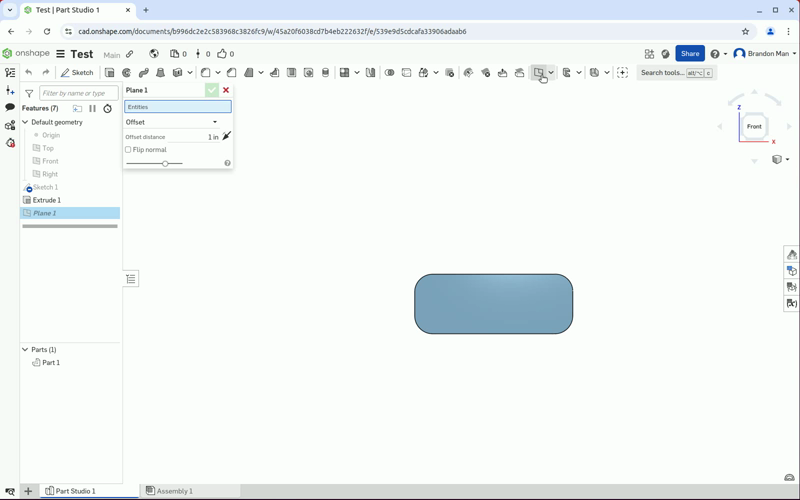
mouse_move(73, 163)
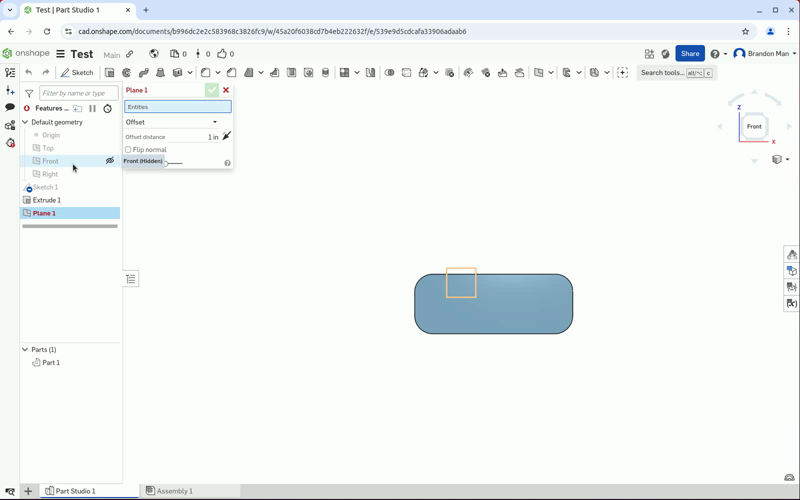
click(73, 163)
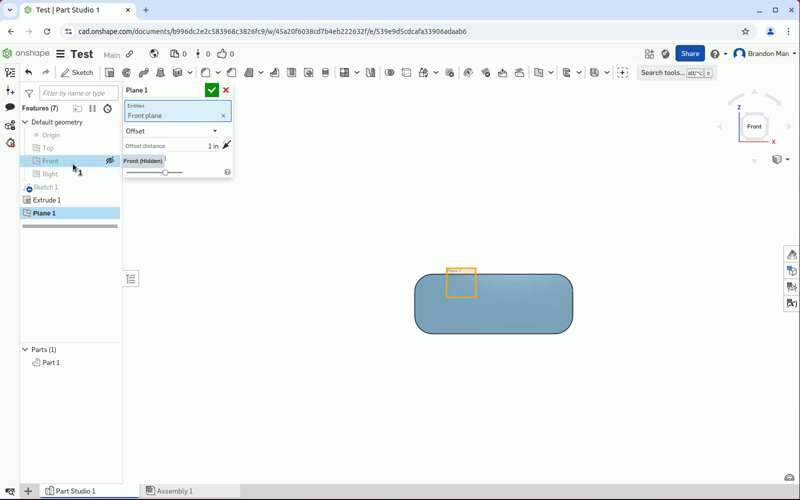
key(tab, 2)
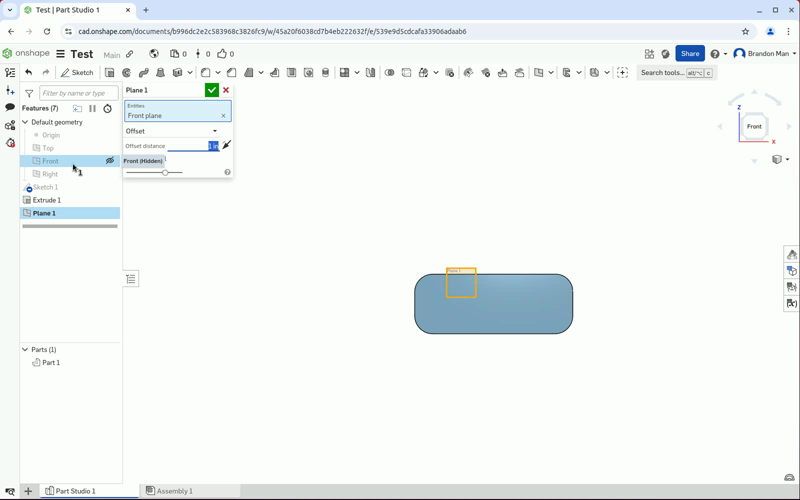
text(2.157)
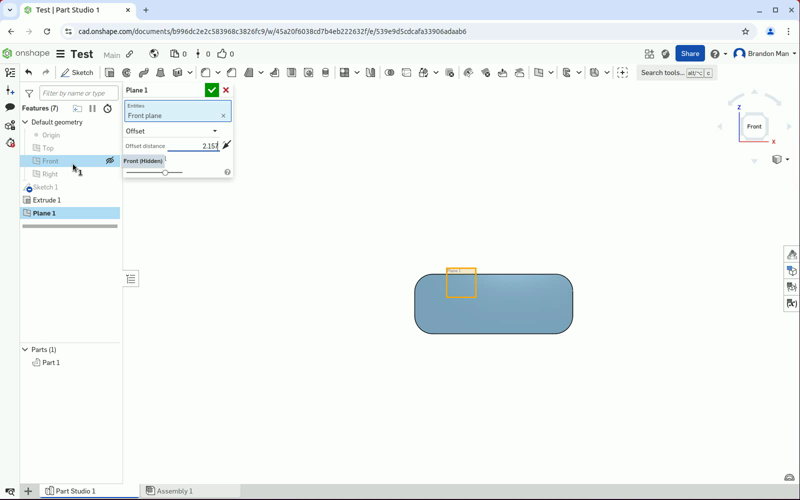
key(enter, 2)
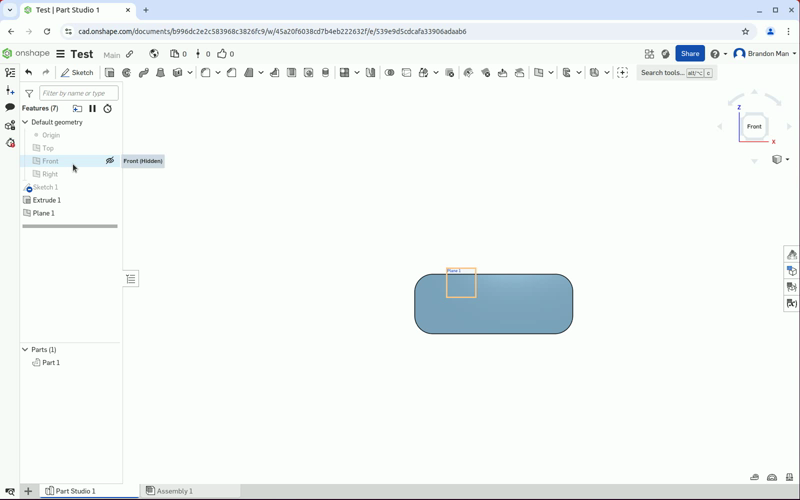
key(shift+s)
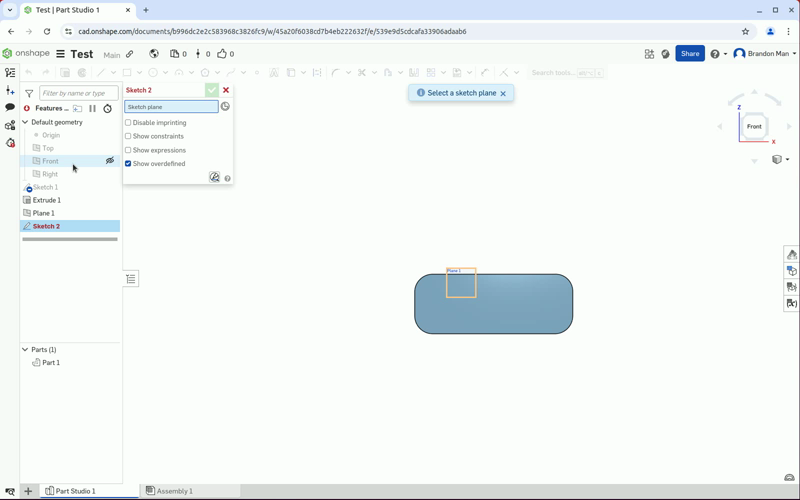
mouse_move(73, 215)
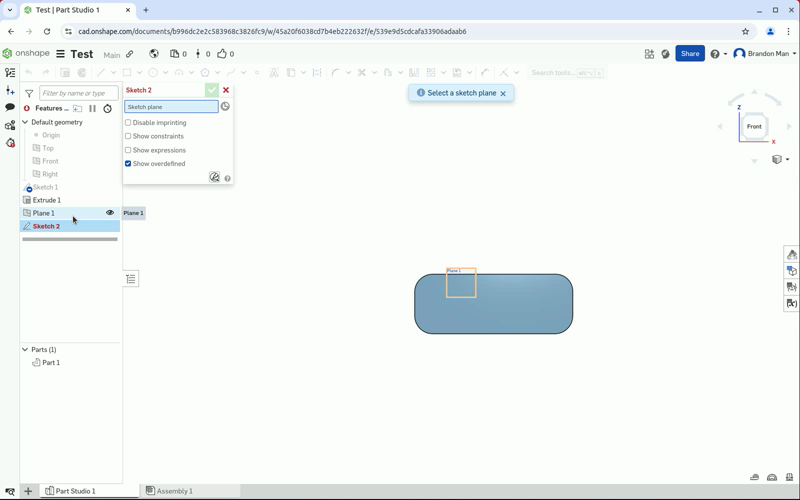
click(73, 215)
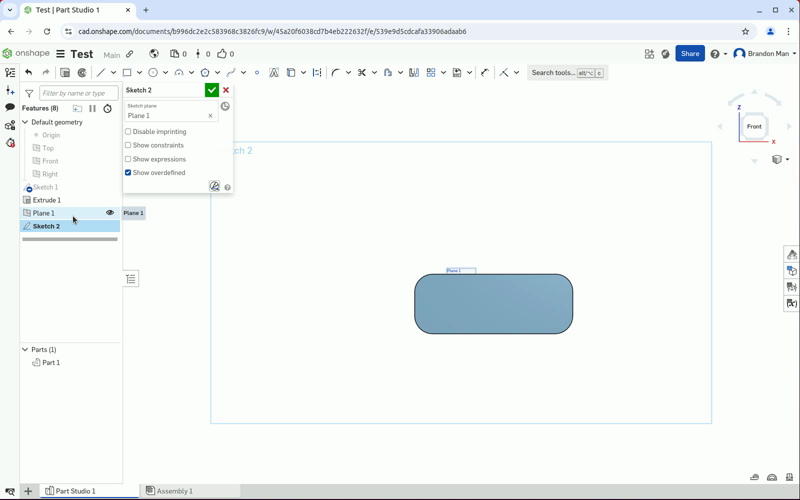
mouse_move(73, 352)
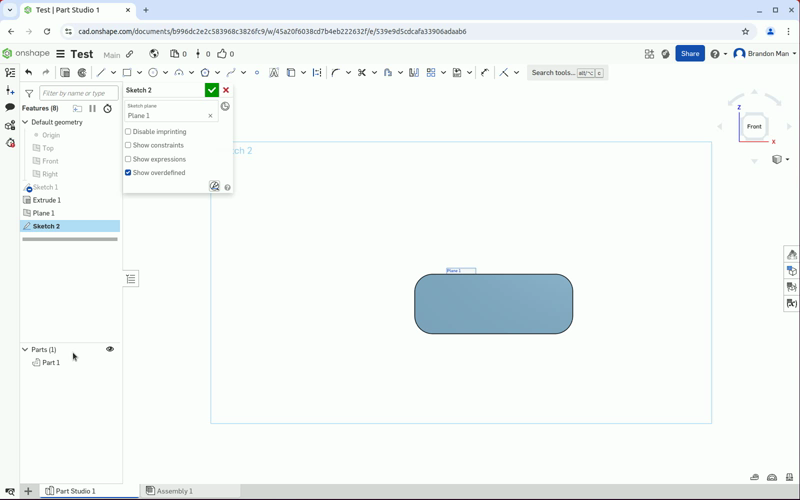
key(y)
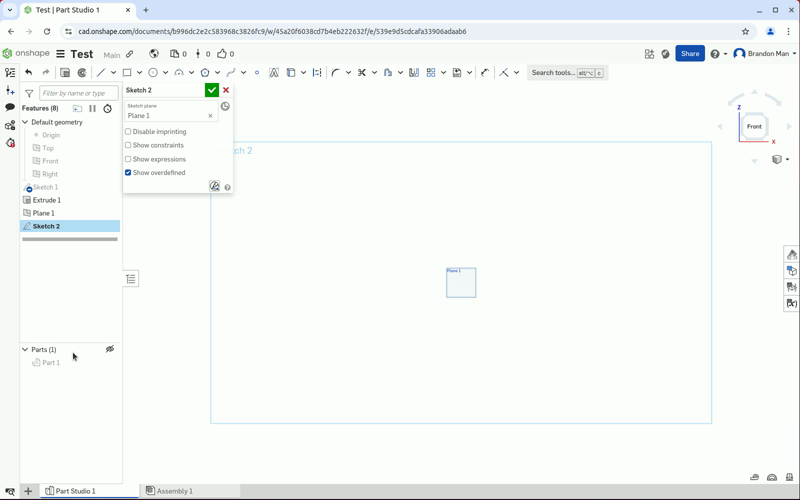
key(c)
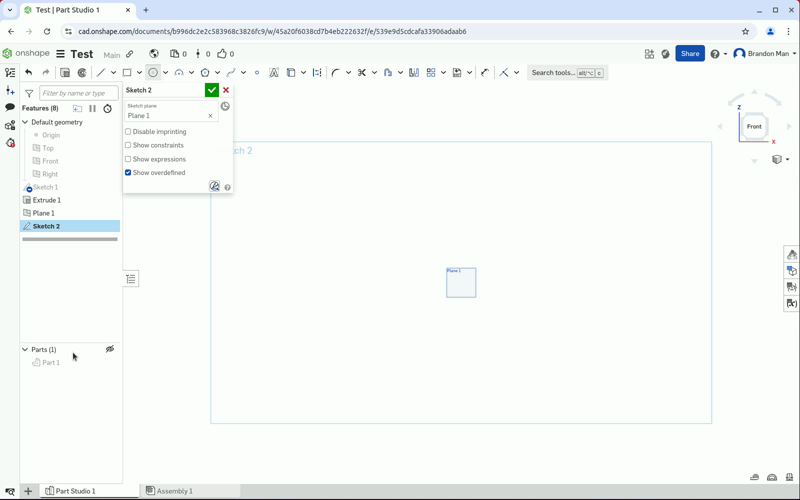
key_down(shift)
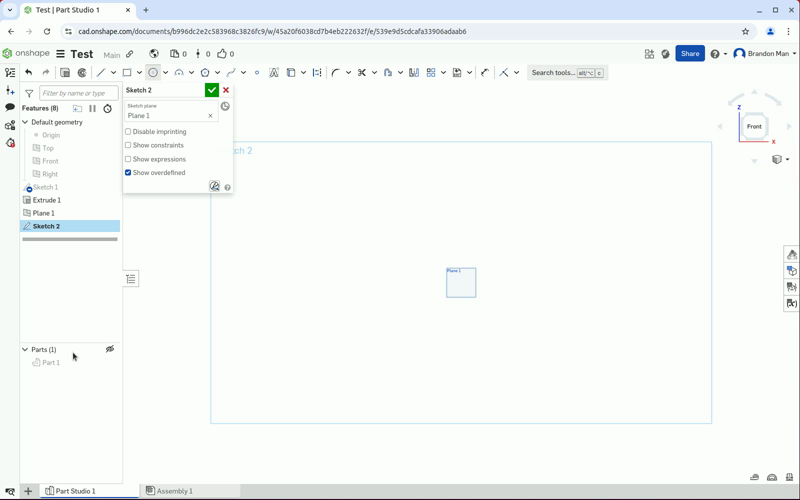
mouse_move(433, 291)
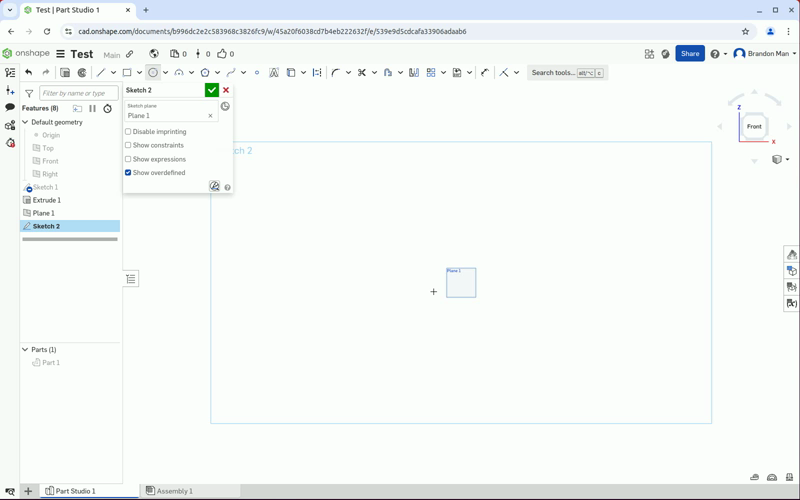
click(433, 291)
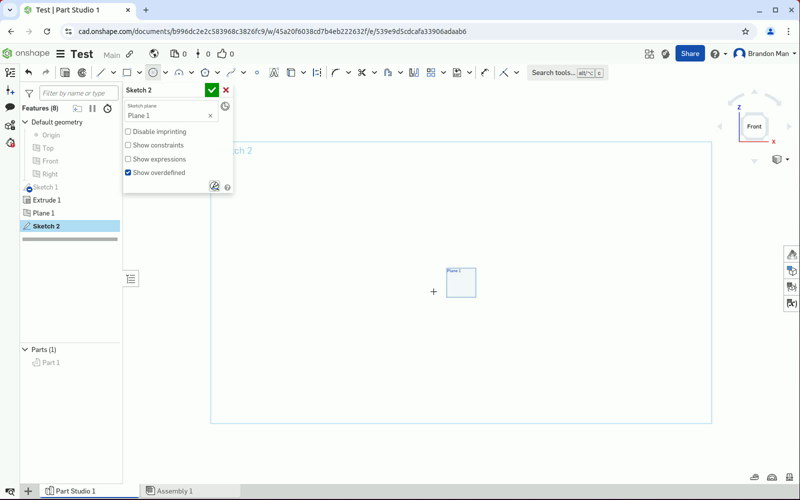
key_up(shift)
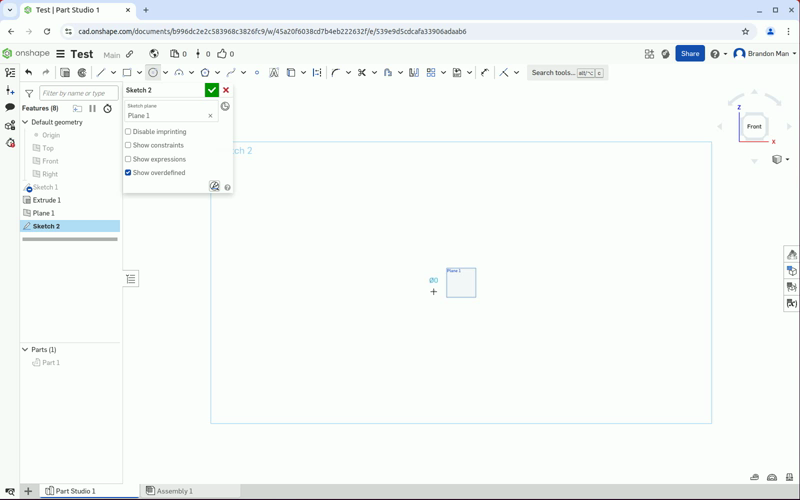
mouse_move(444, 291)
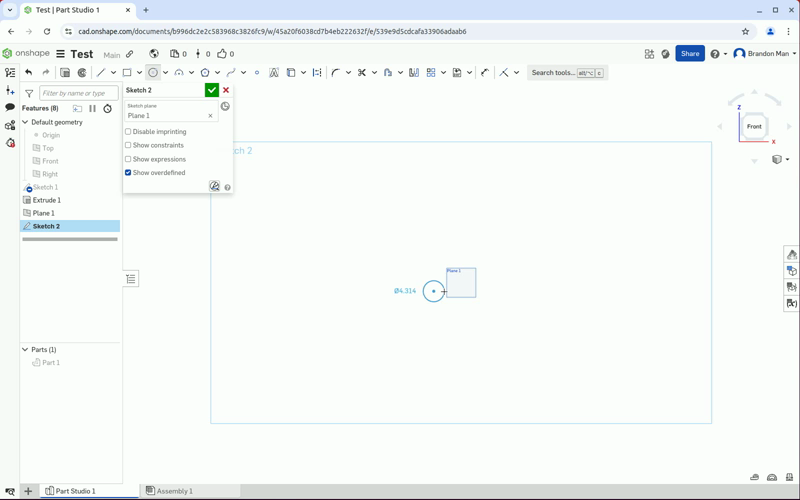
click(444, 291)
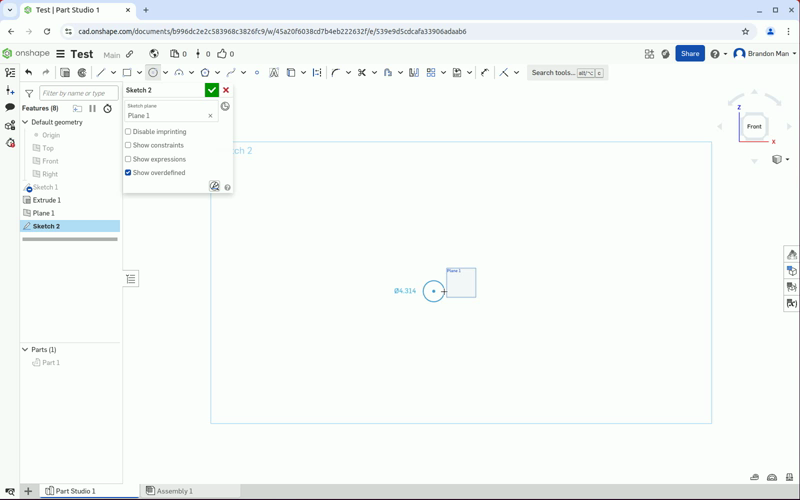
key(esc)
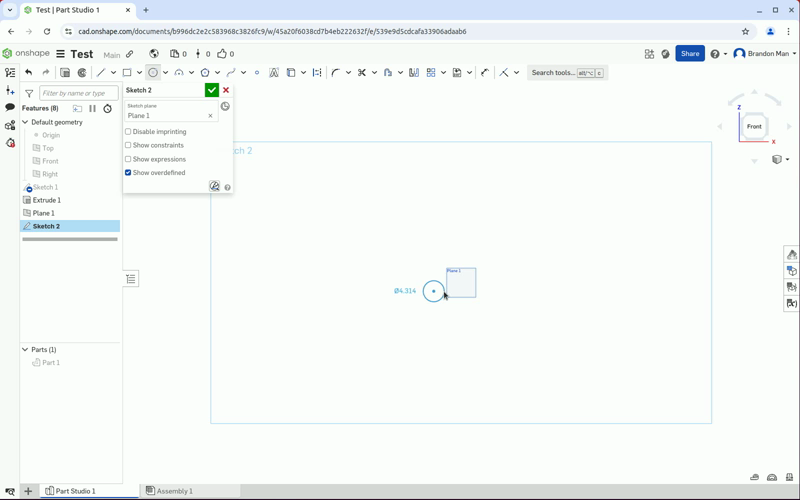
mouse_move(434, 300)
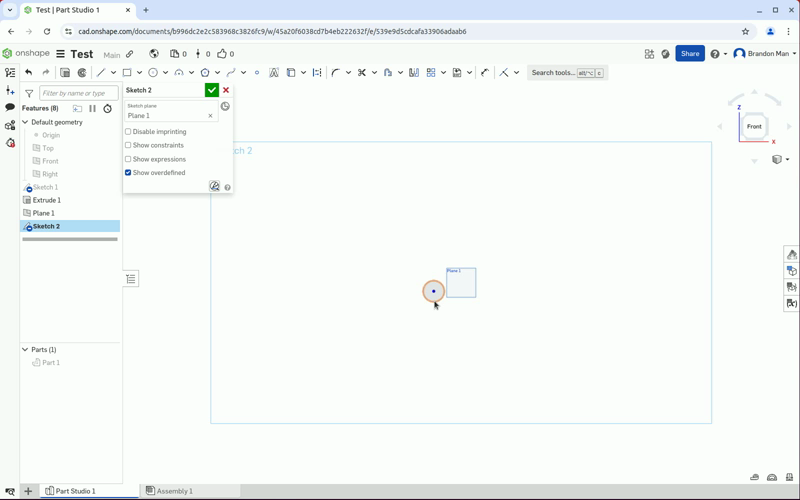
scroll(6)
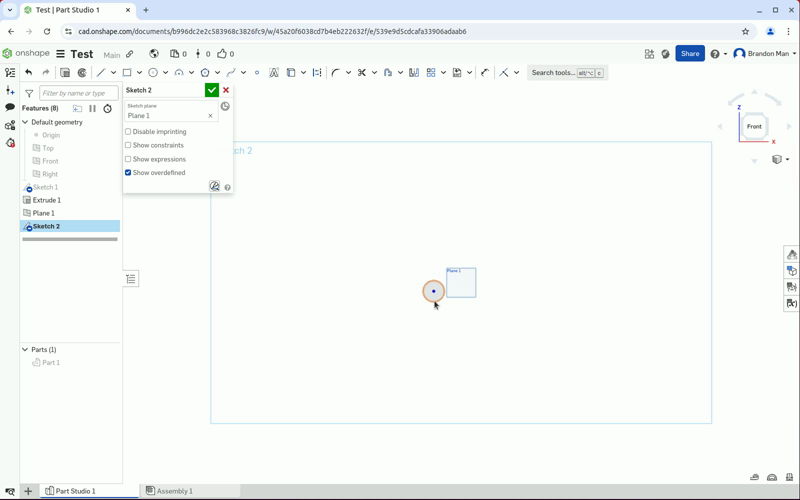
scroll(6)
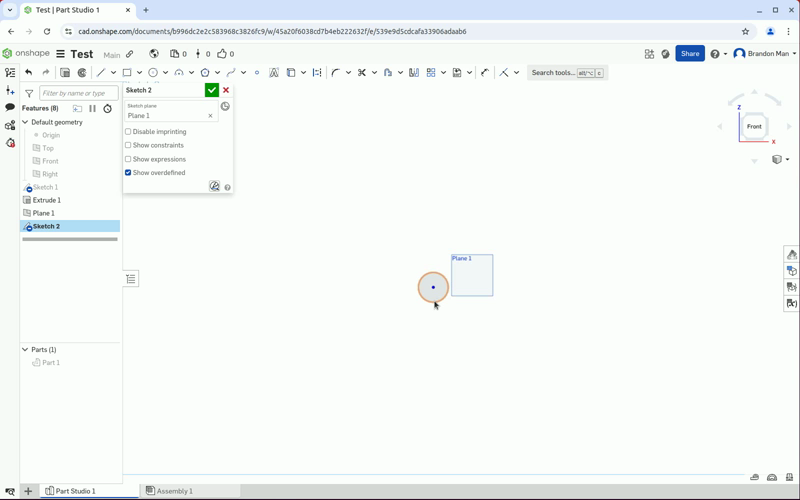
scroll(6)
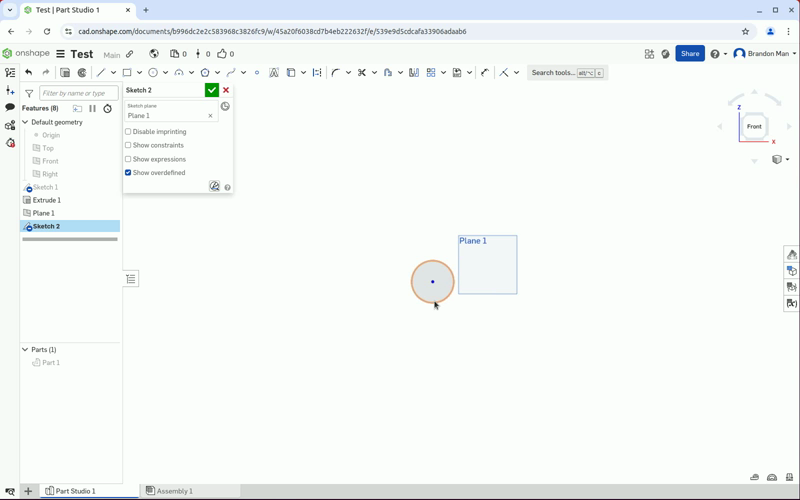
scroll(6)
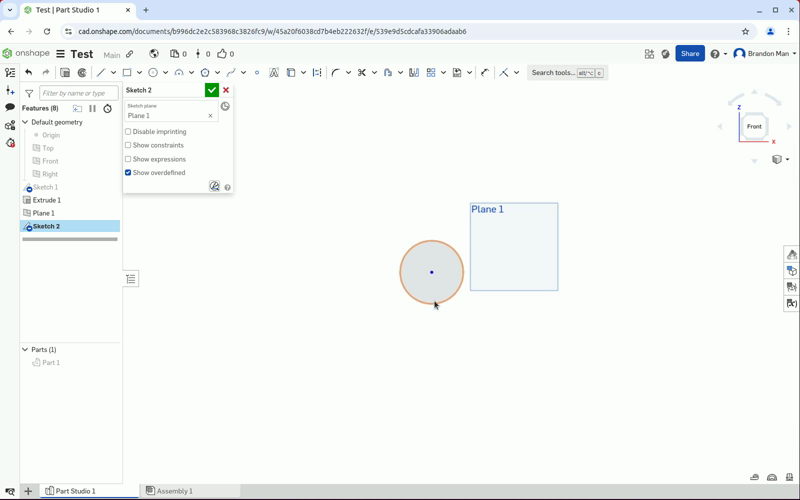
scroll(6)
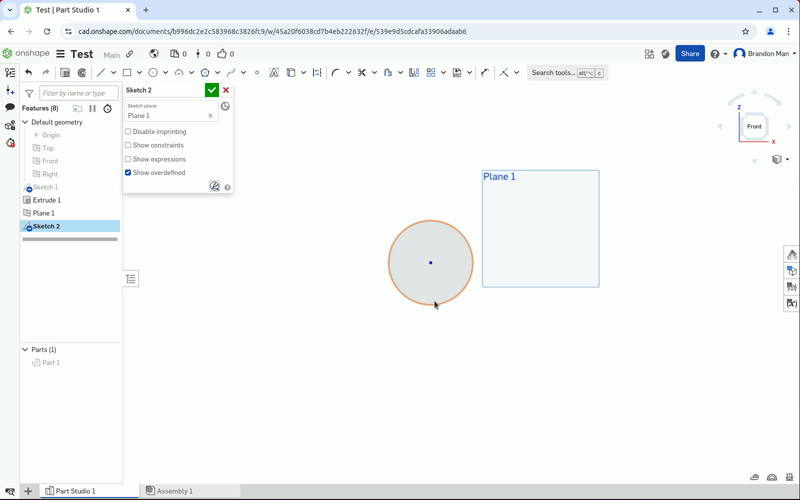
scroll(6)
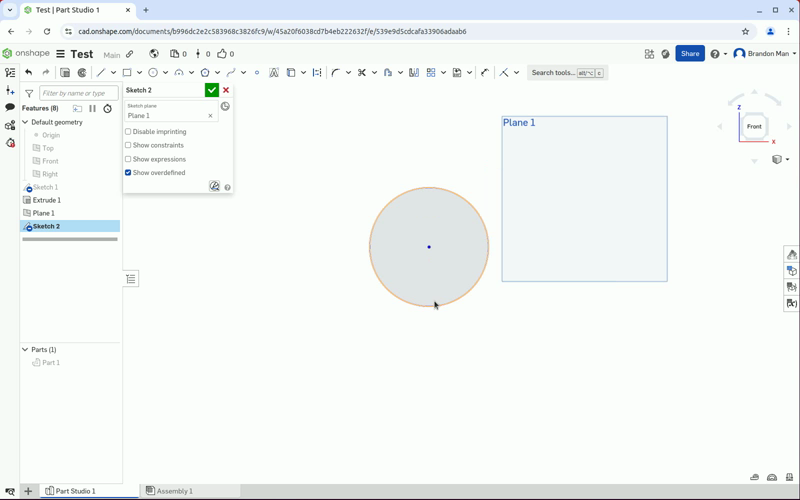
scroll(6)
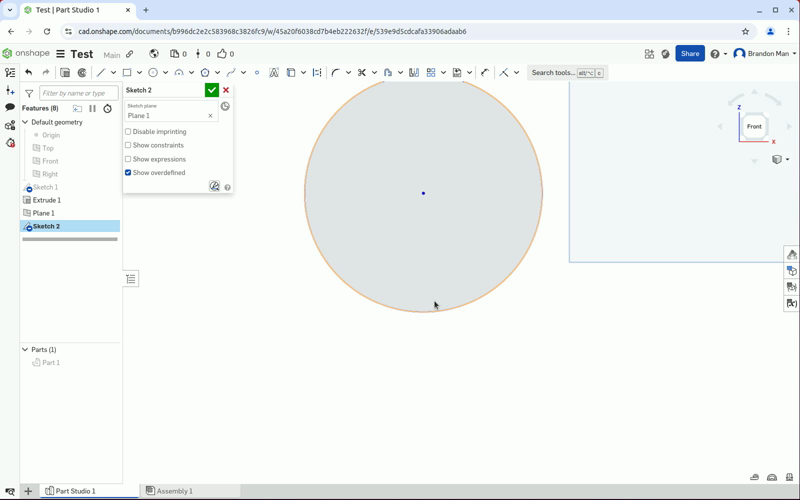
click(434, 300)
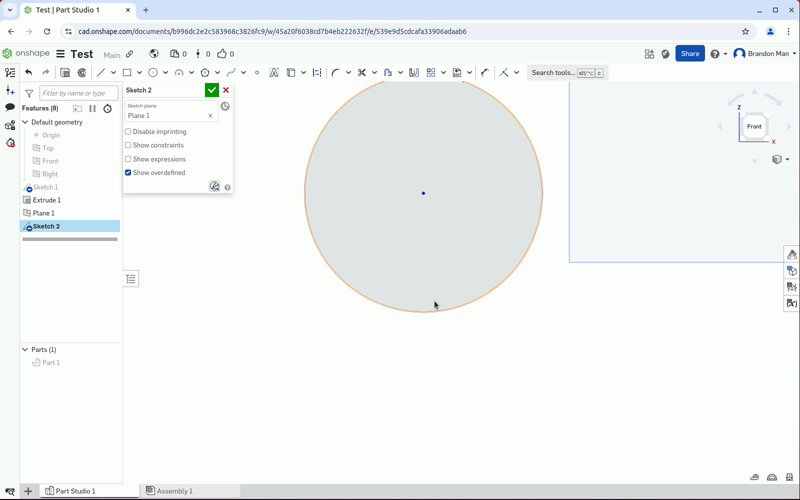
scroll(-6)
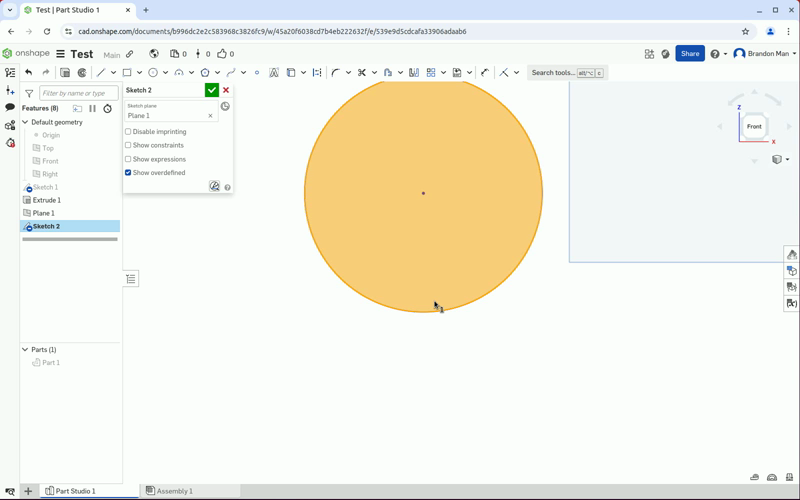
scroll(-6)
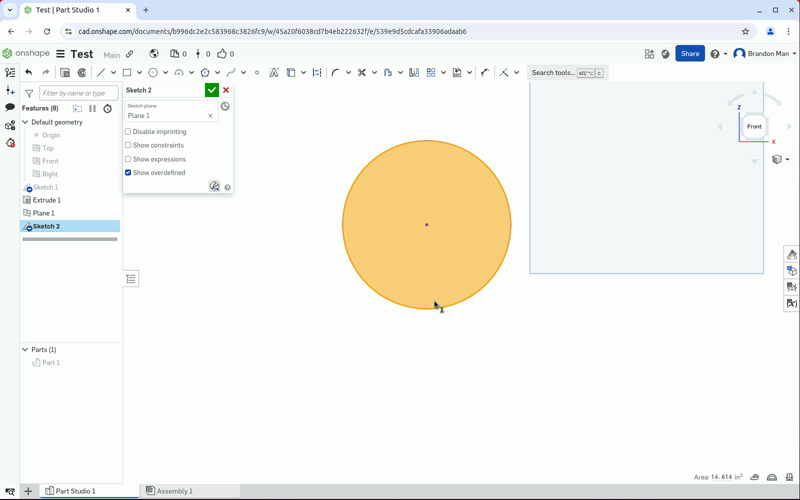
scroll(-6)
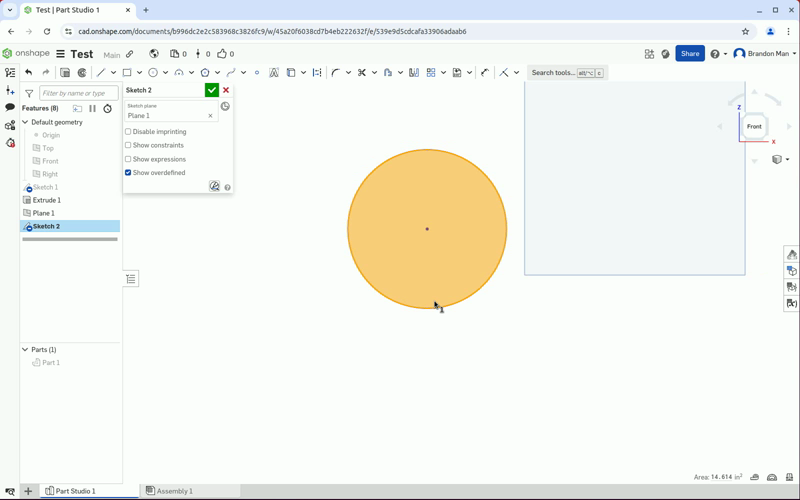
scroll(-6)
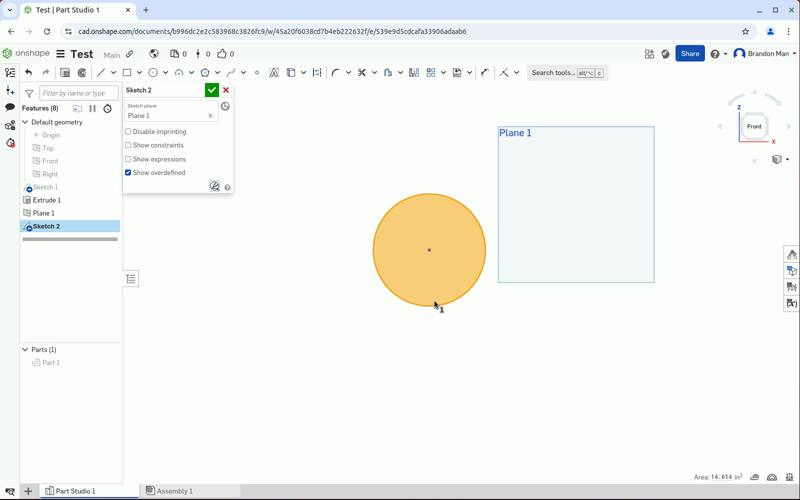
scroll(-6)
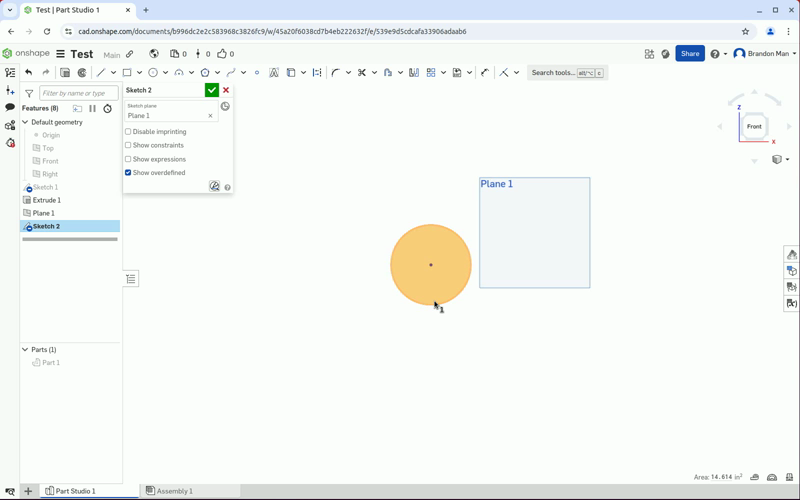
scroll(-6)
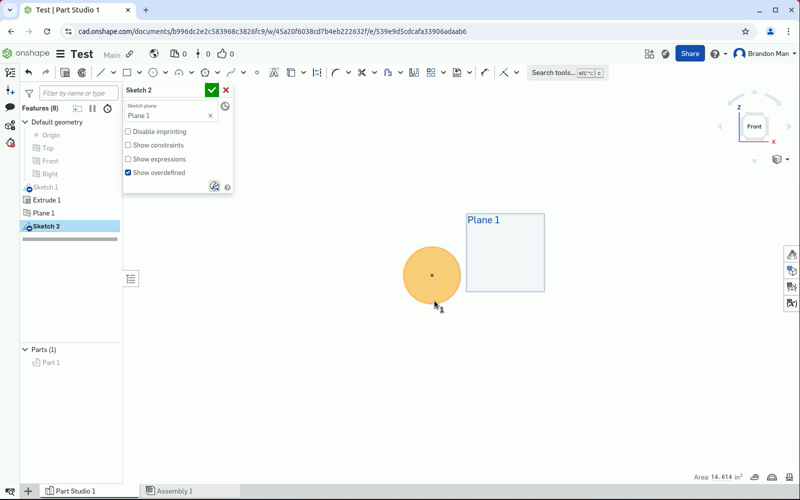
scroll(-6)
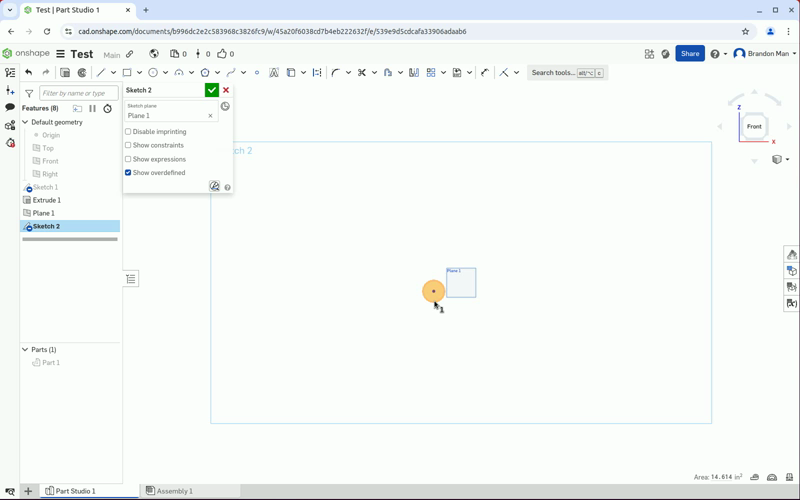
mouse_move(73, 352)
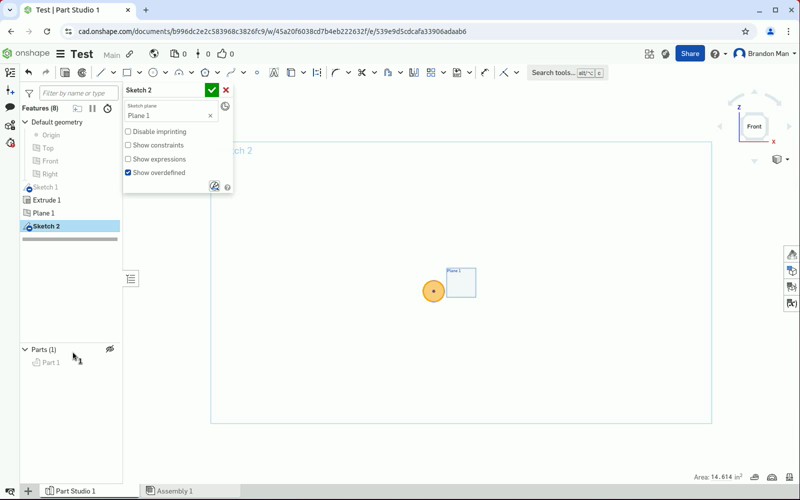
key(shift+y)
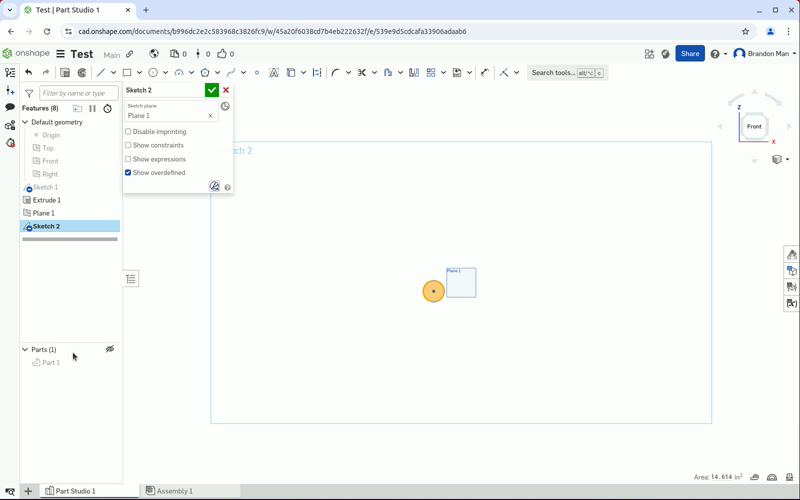
key(shift+e)
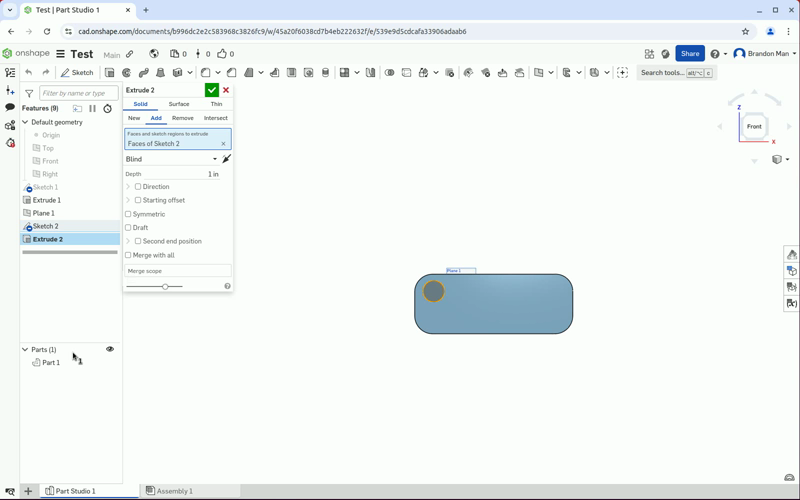
mouse_move(143, 106)
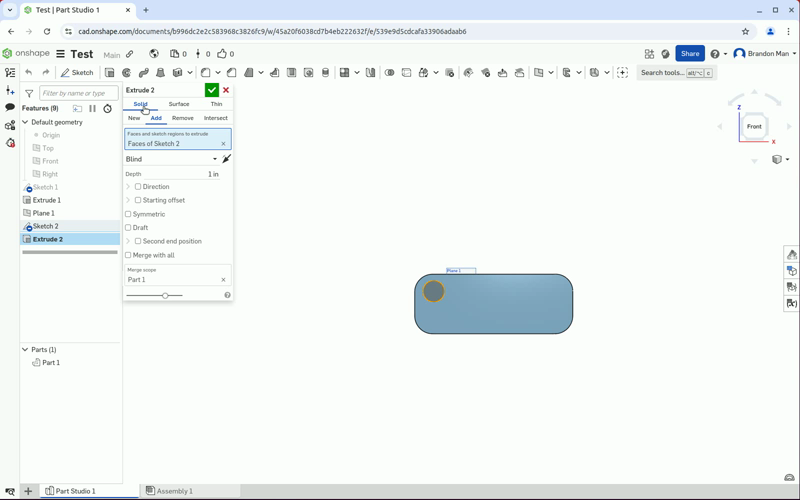
click(143, 106)
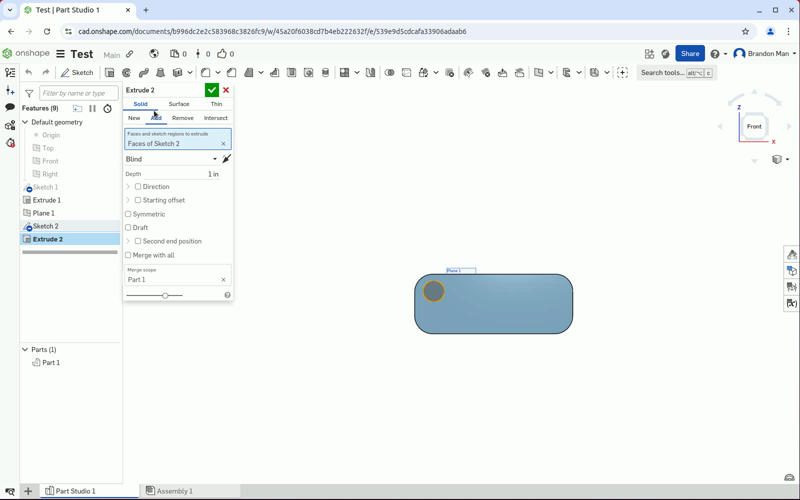
mouse_move(186, 120)
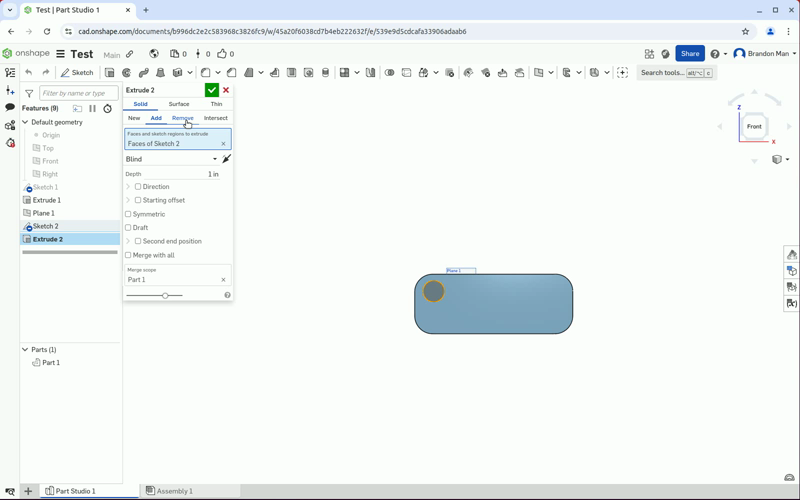
click(186, 120)
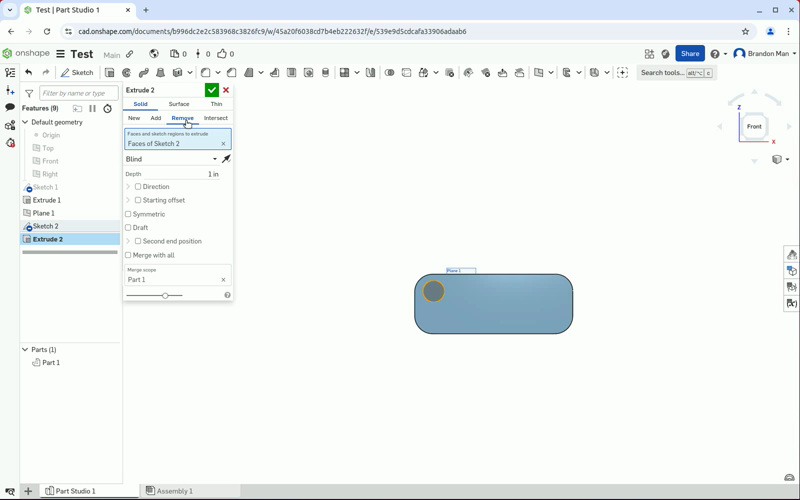
key(tab, 4)
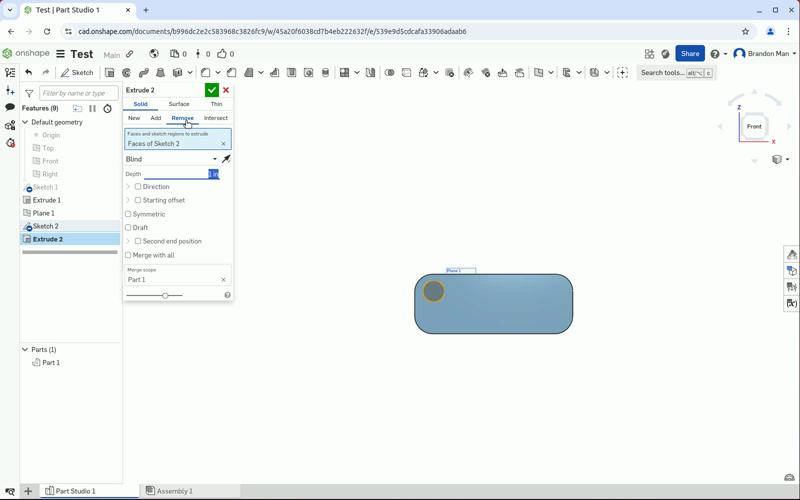
text(2.166)
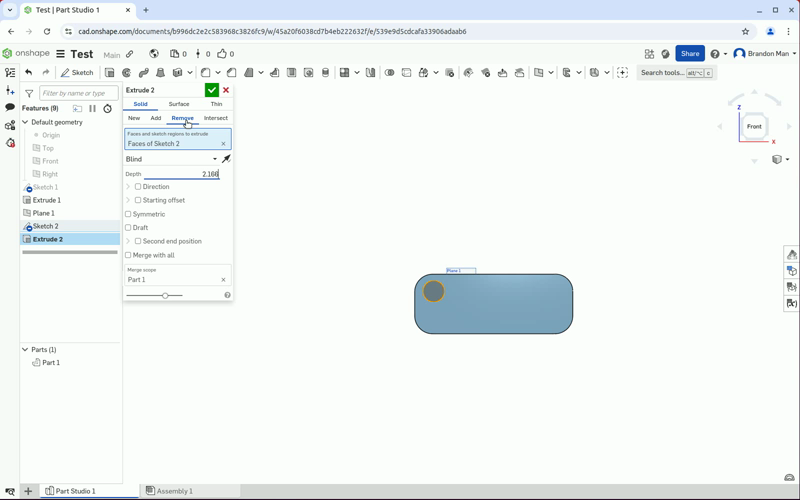
key(tab, 6)
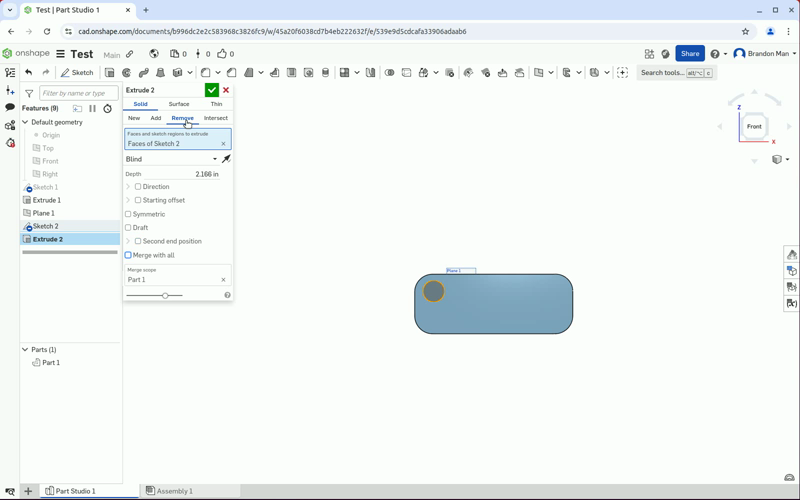
key(space)
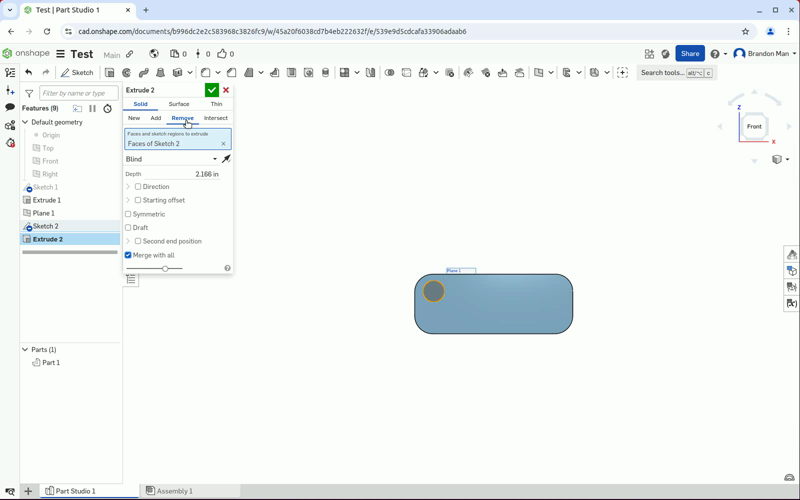
key(enter)
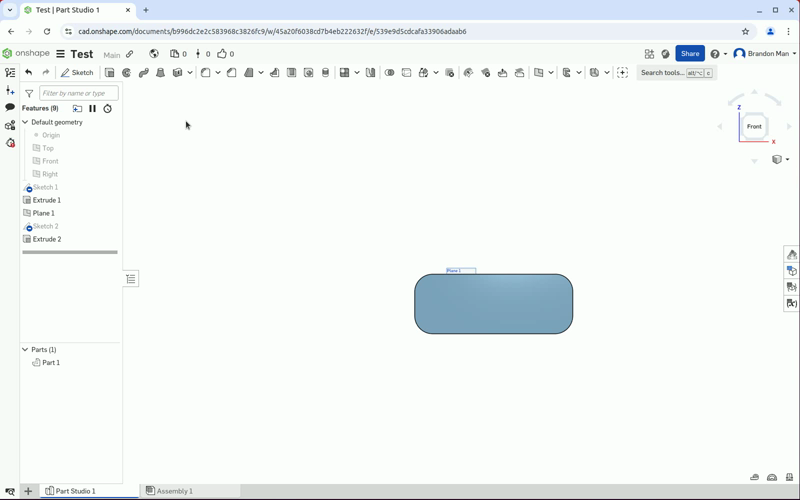
key(shift+h)
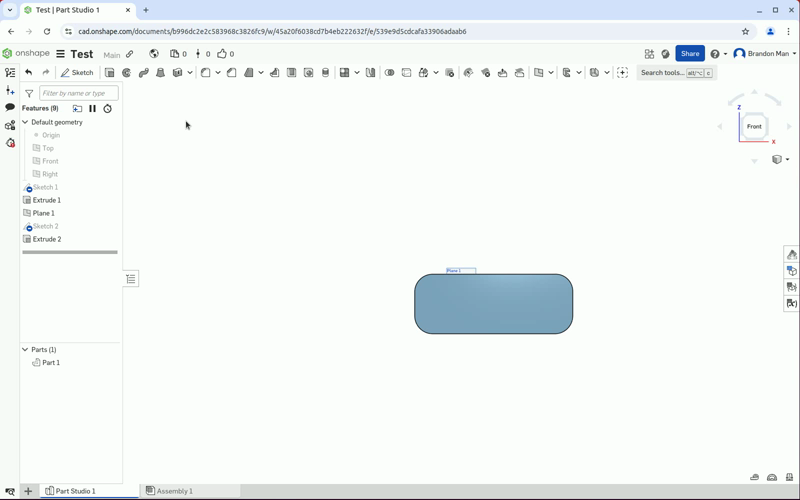
key(shift+h)
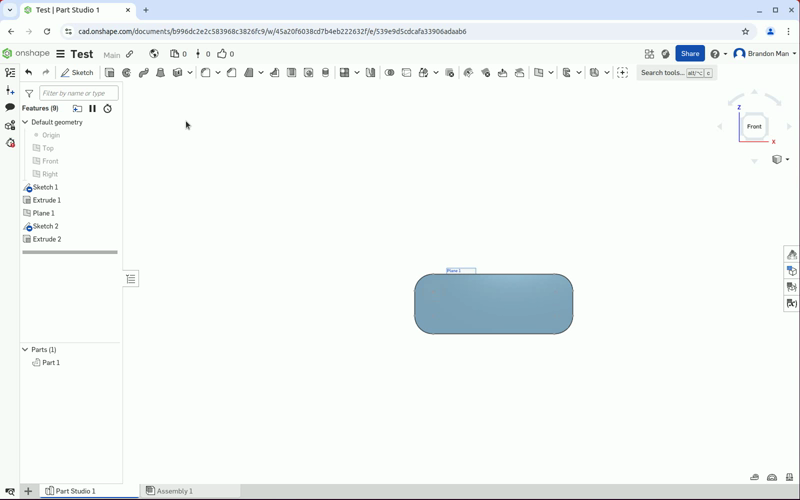
key(shift+7)
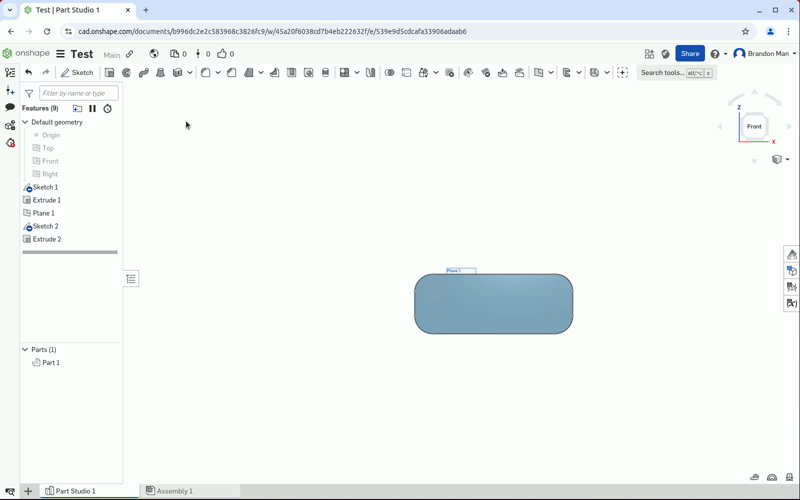
key(left, 2)
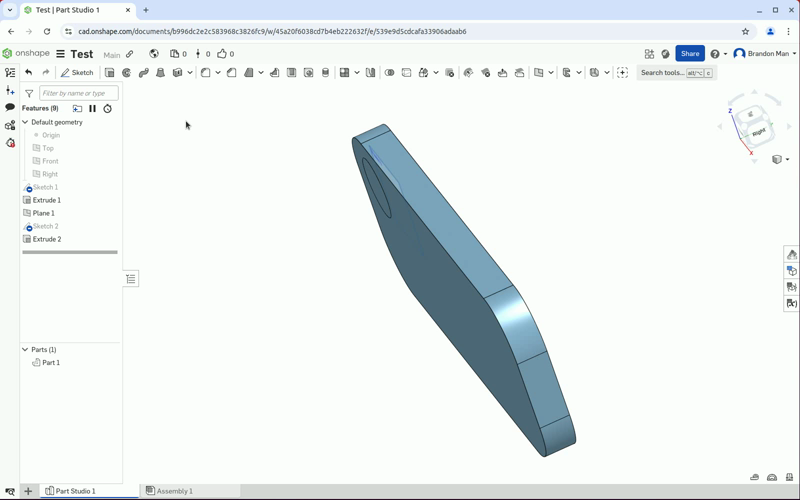
key(down, 2)
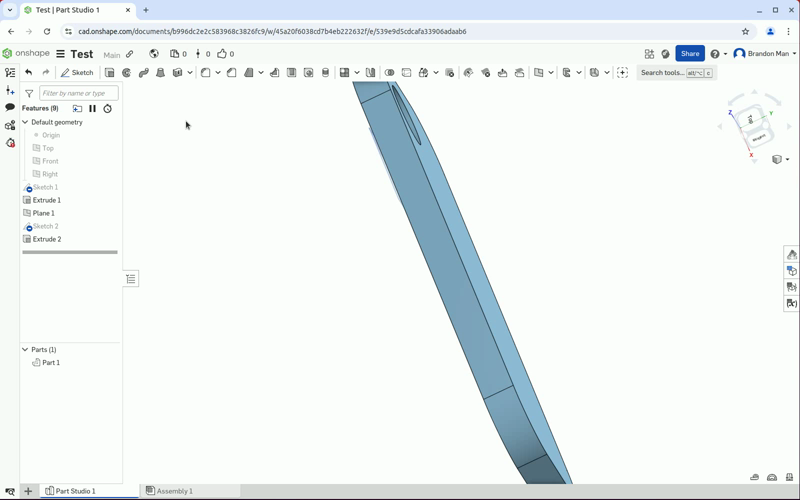
key(up, 2)
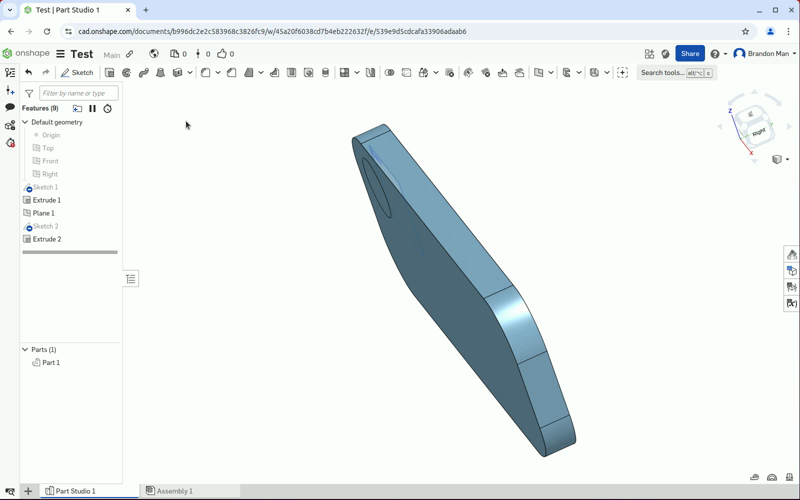
key(right, 2)
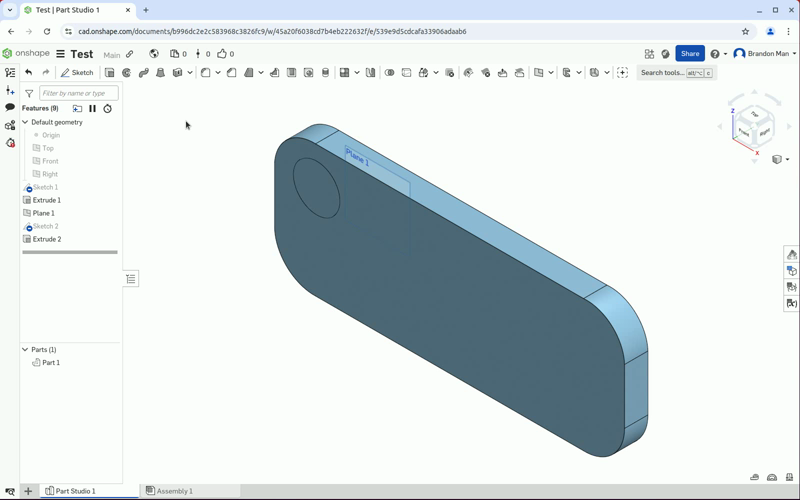
mouse_move(73, 189)
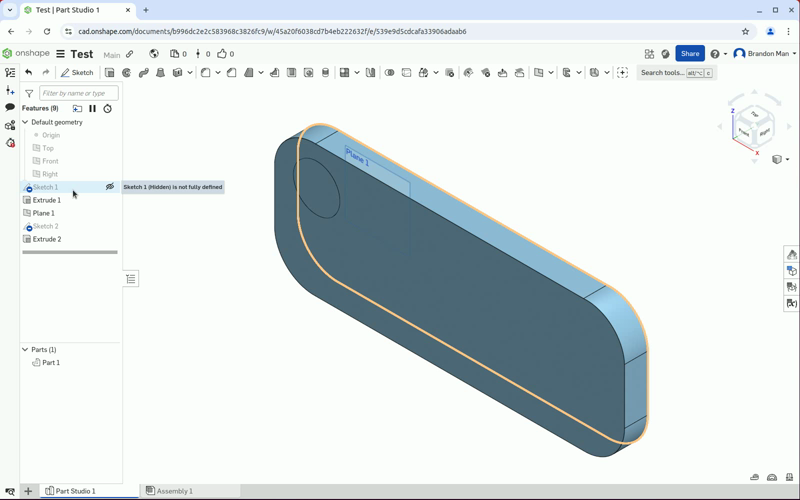
click(73, 189)